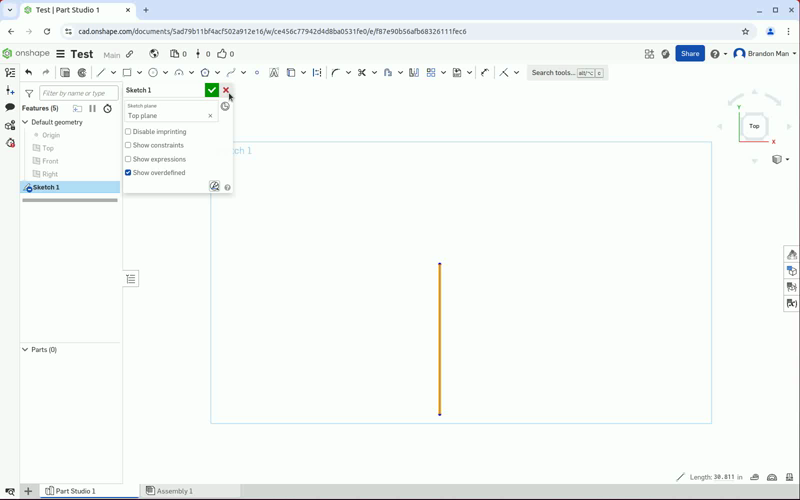
key(shift+h)
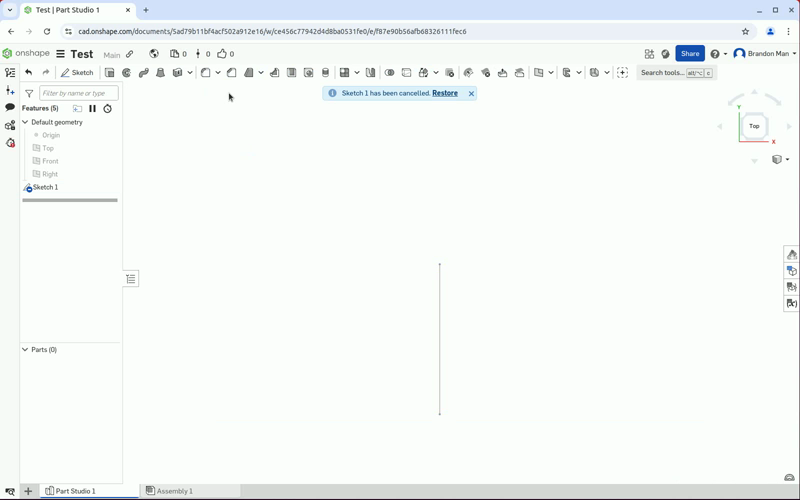
key(shift+s)
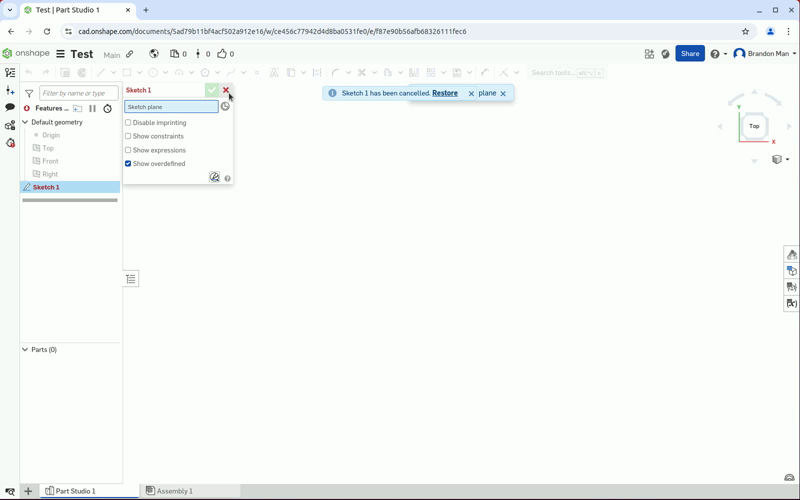
mouse_move(73, 150)
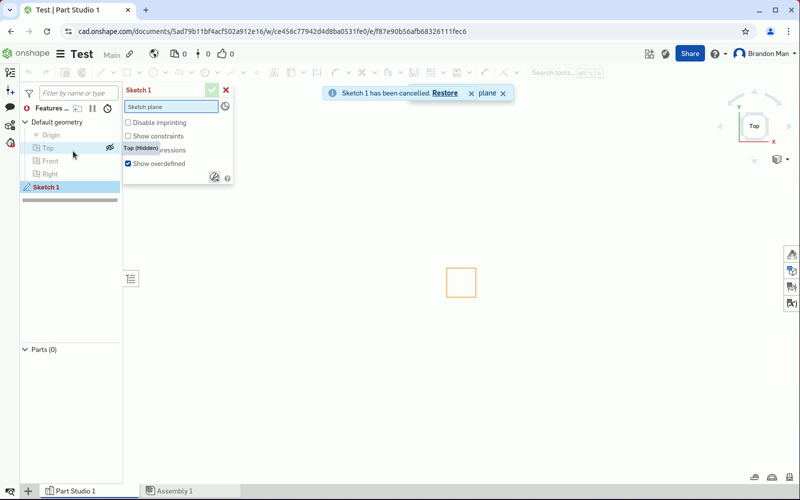
click(73, 150)
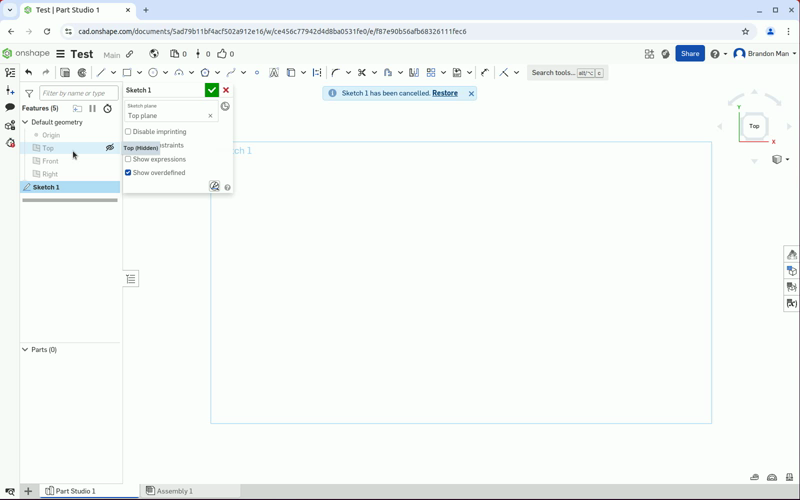
mouse_move(73, 352)
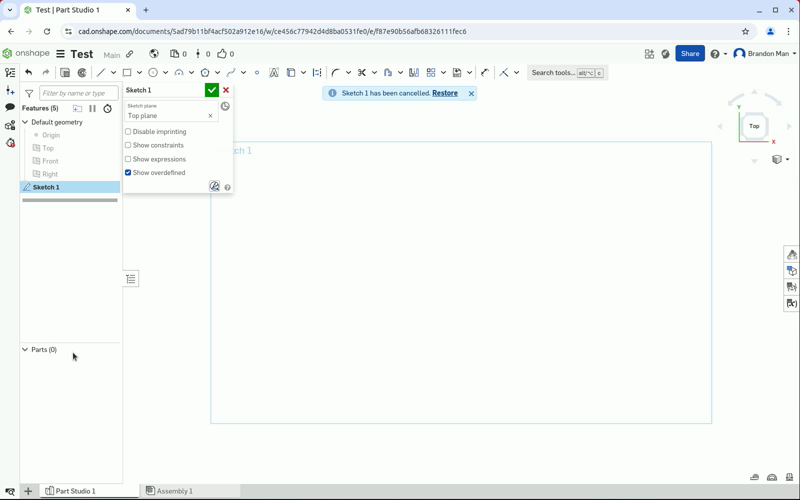
key(y)
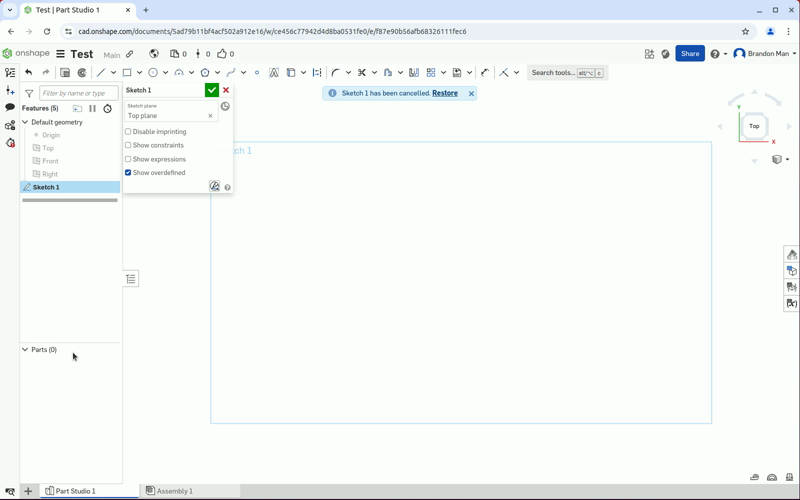
key(c)
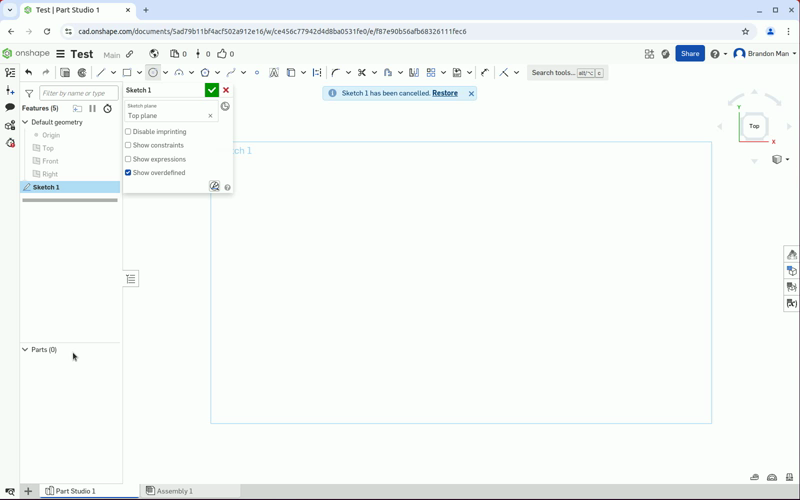
key_down(shift)
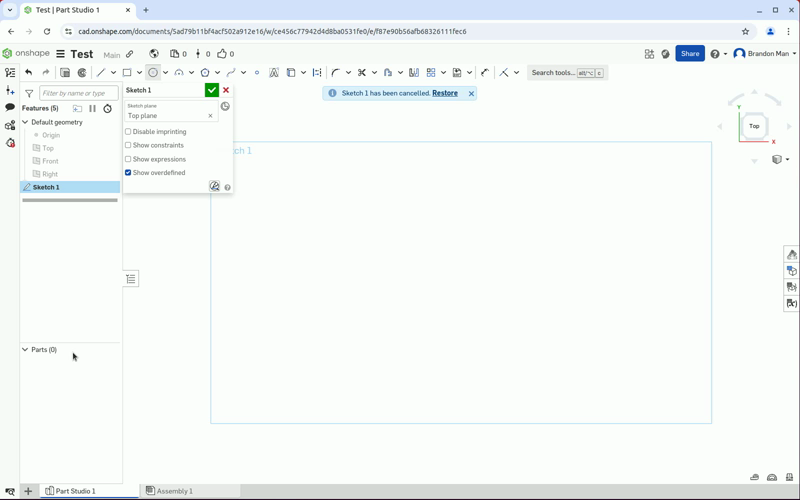
mouse_move(461, 282)
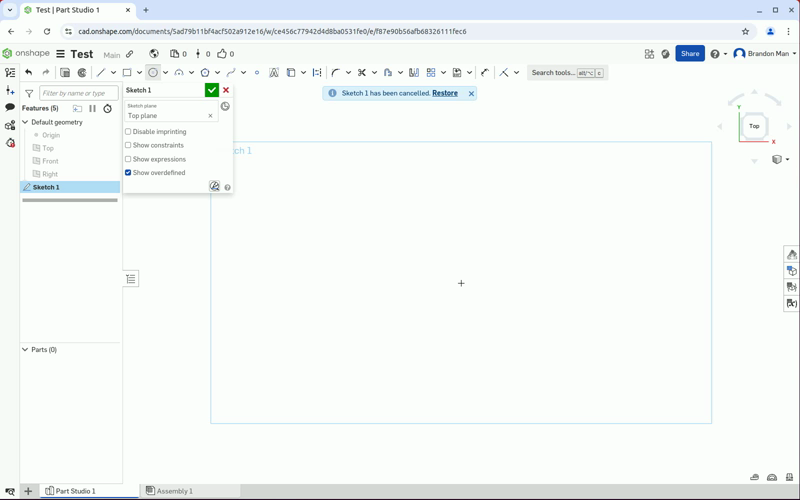
click(461, 282)
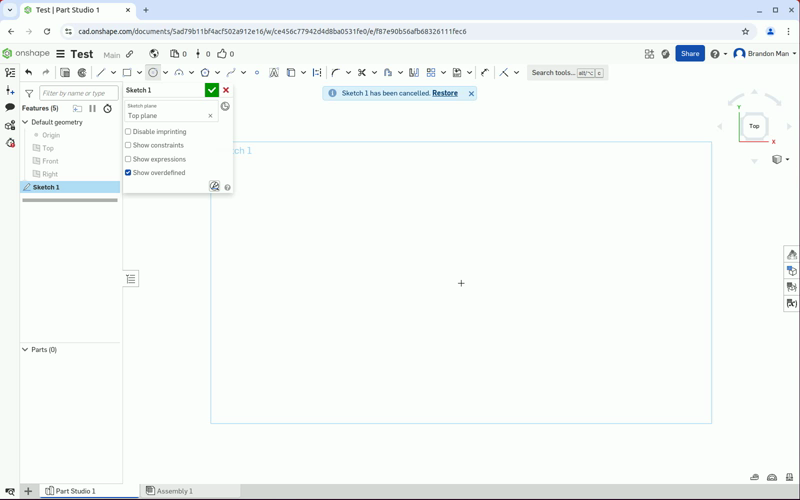
key_up(shift)
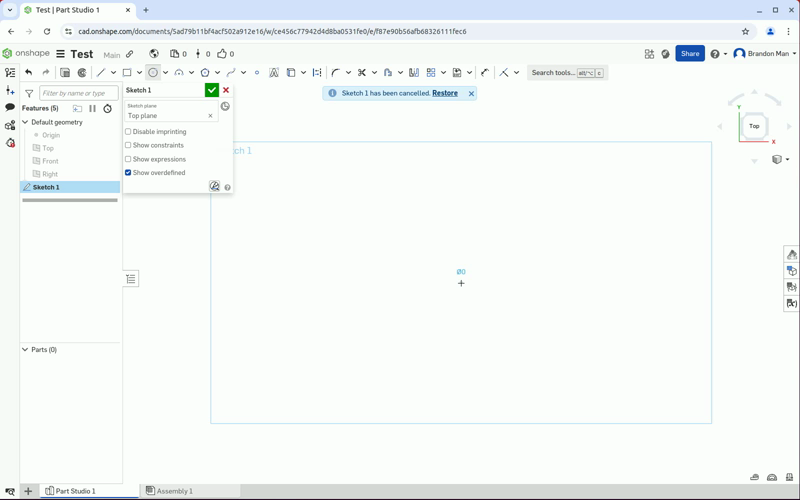
mouse_move(546, 282)
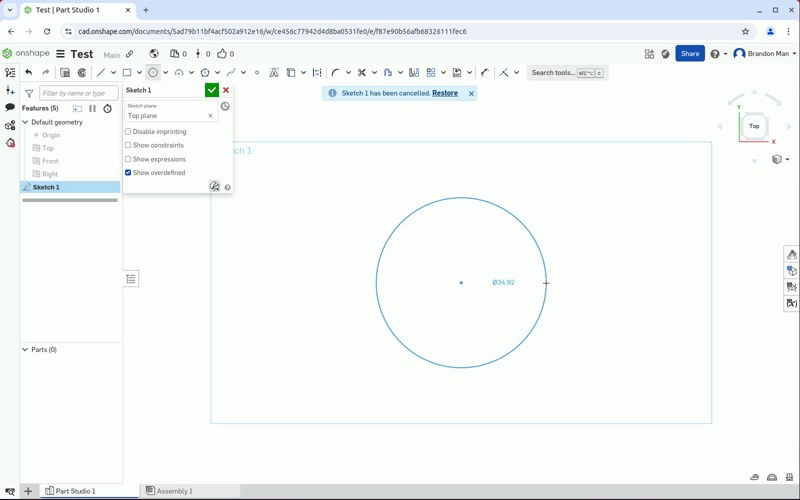
click(546, 282)
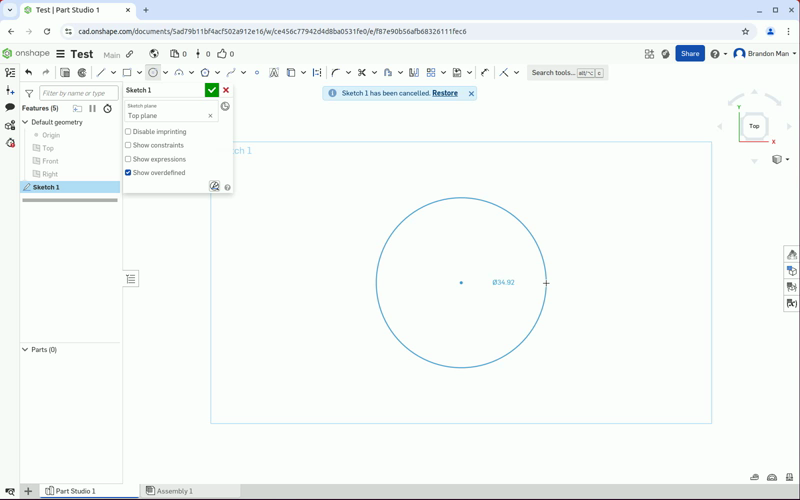
key(esc)
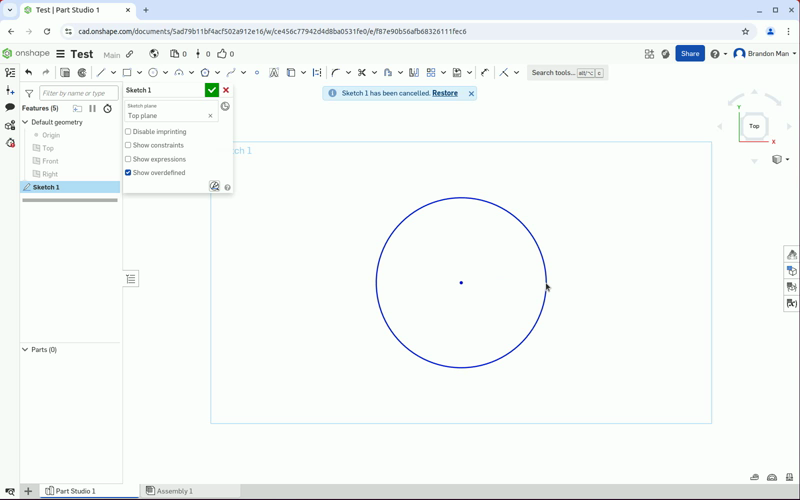
key(c)
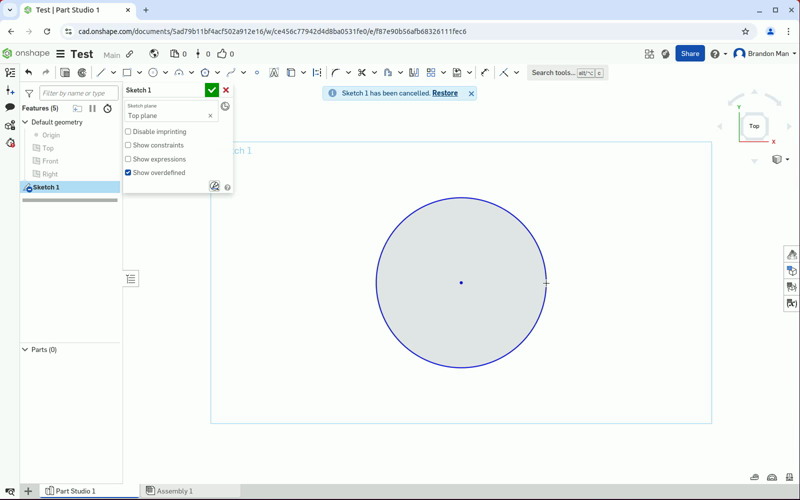
key_down(shift)
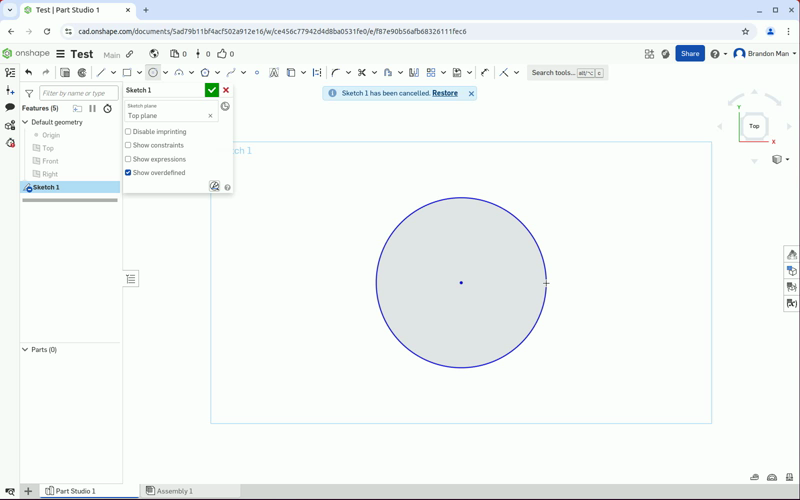
mouse_move(461, 282)
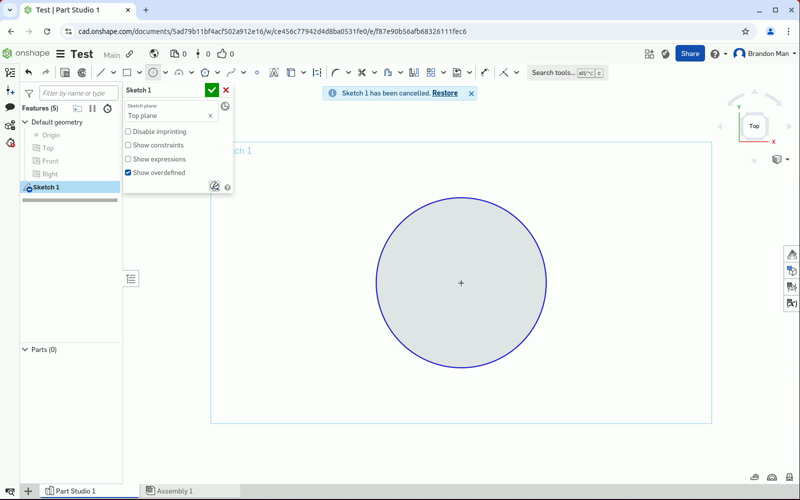
click(461, 282)
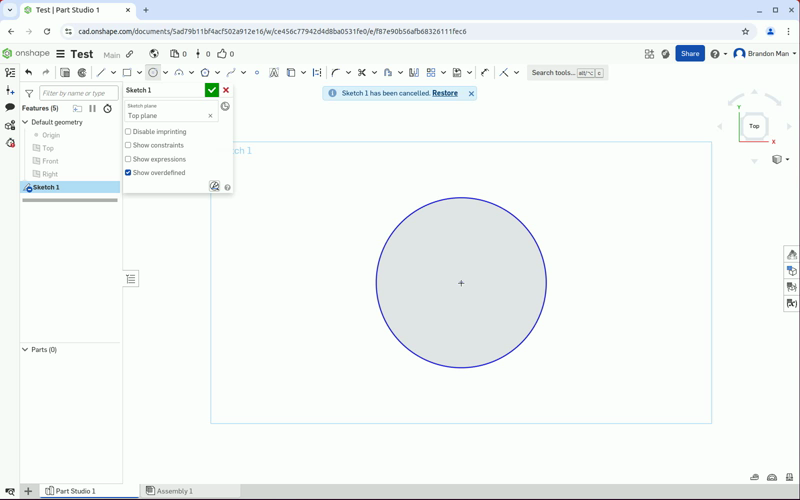
key_up(shift)
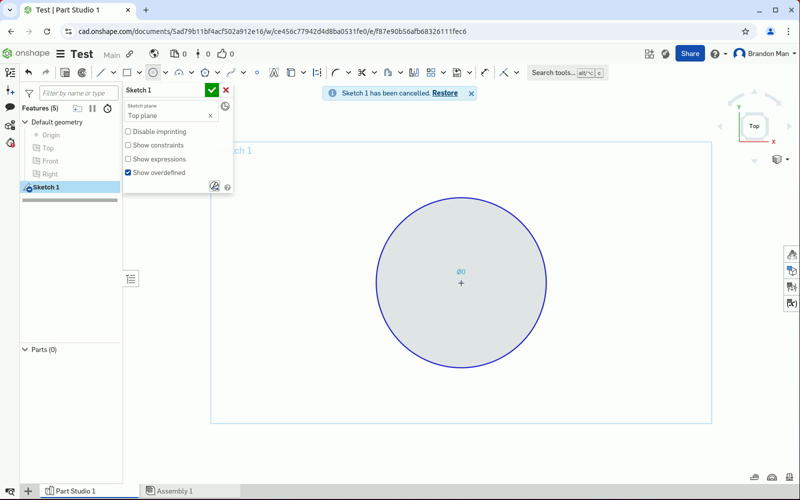
mouse_move(534, 282)
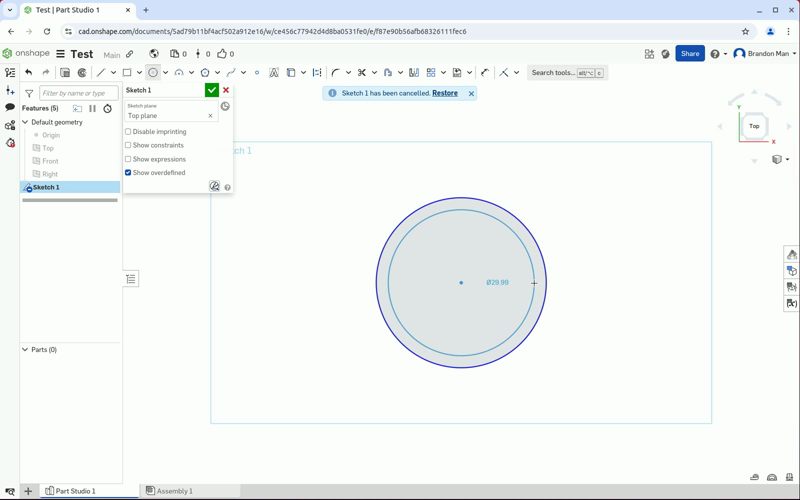
click(534, 282)
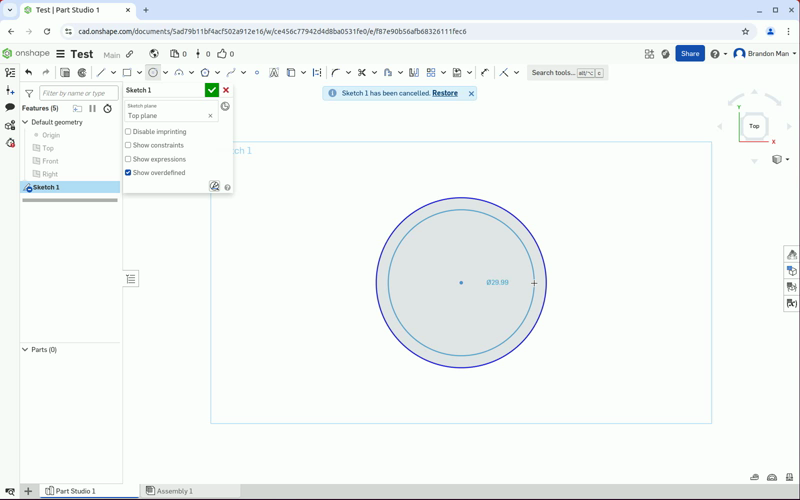
key(esc)
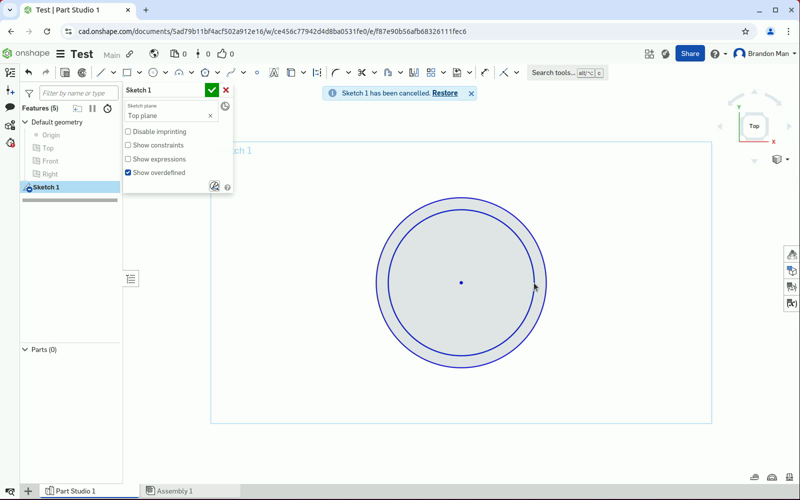
mouse_move(483, 359)
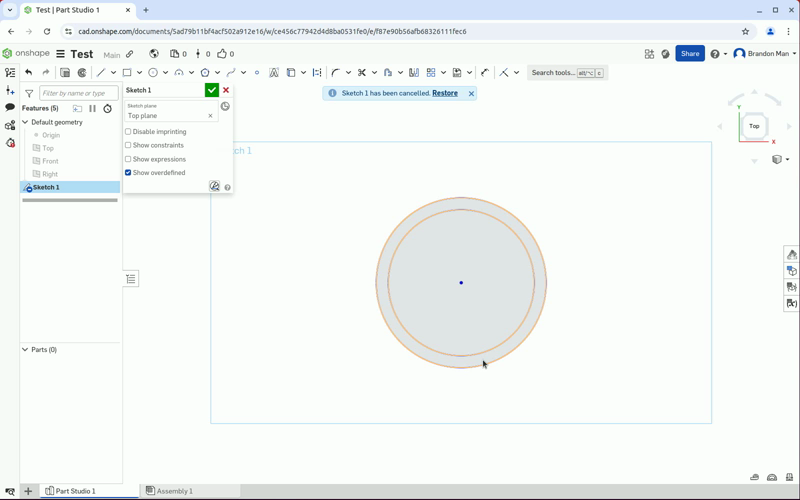
click(483, 359)
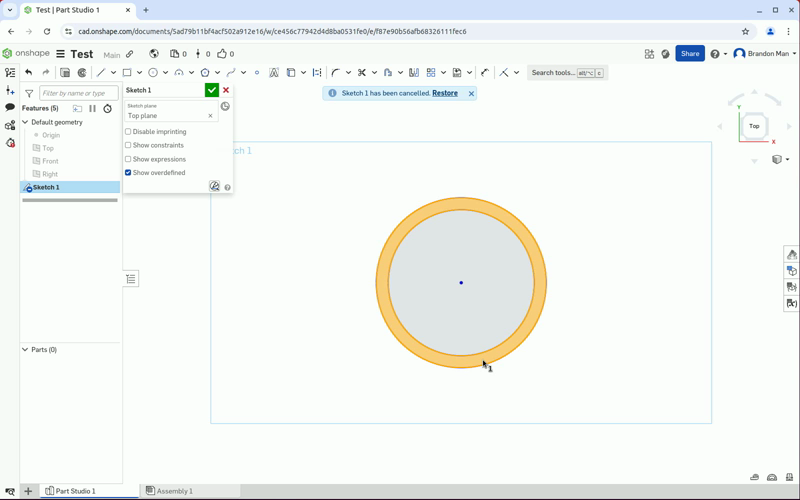
mouse_move(73, 352)
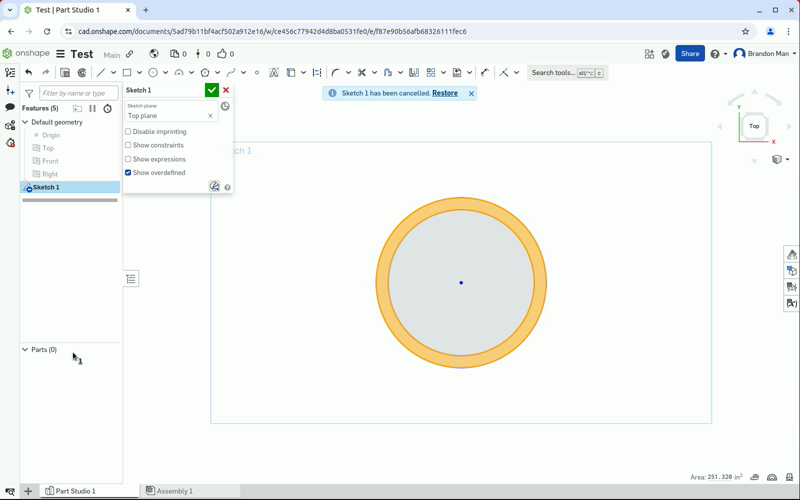
key(shift+y)
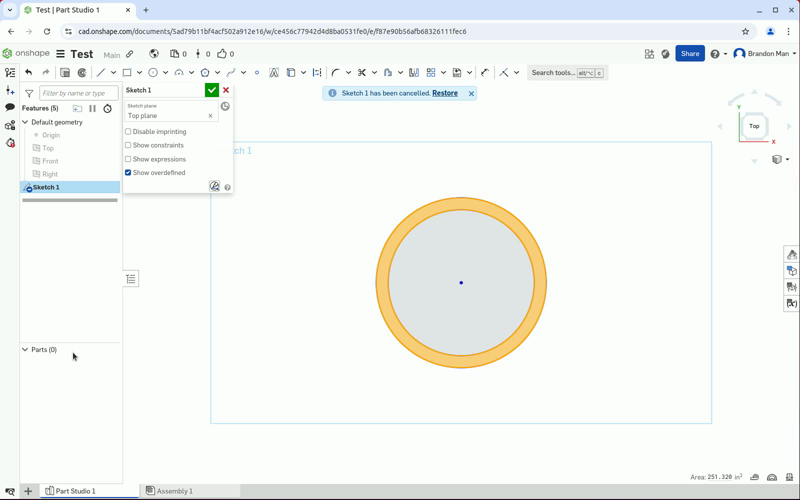
key(shift+e)
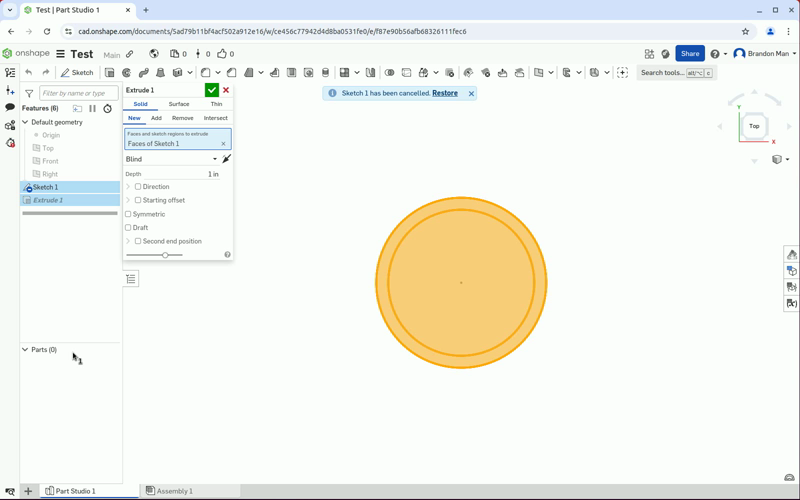
mouse_move(143, 106)
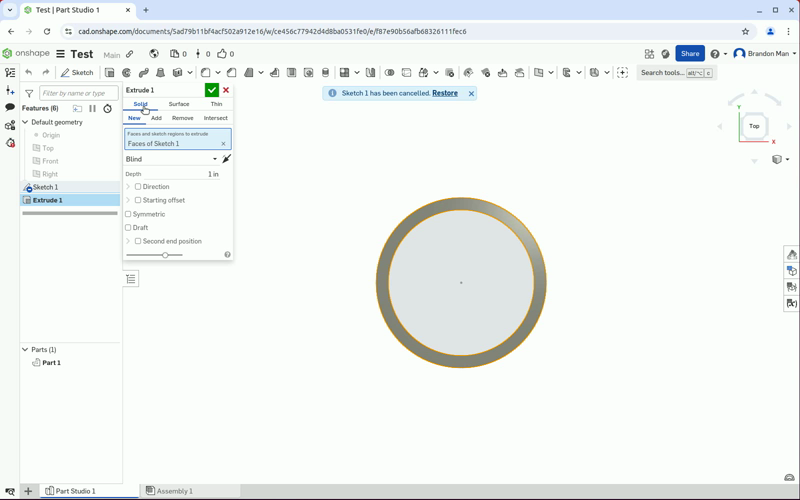
click(143, 106)
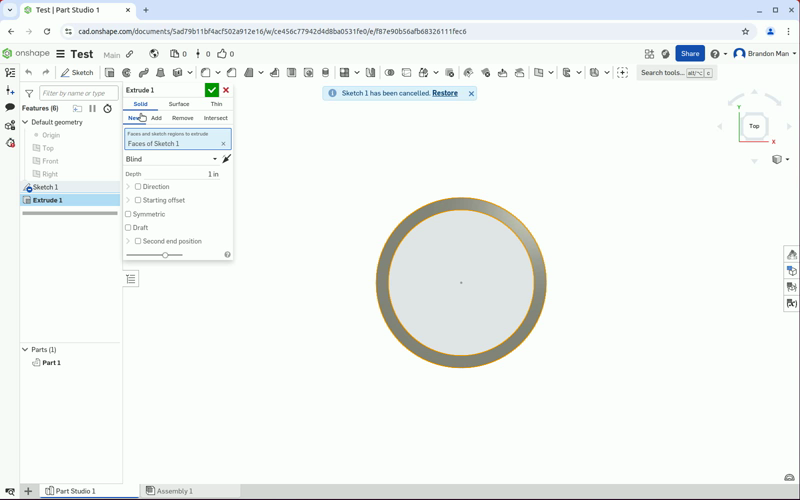
mouse_move(137, 120)
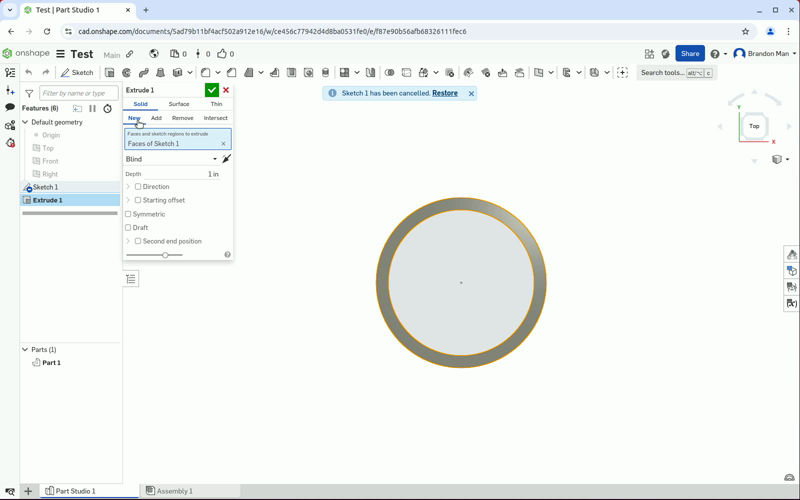
click(137, 120)
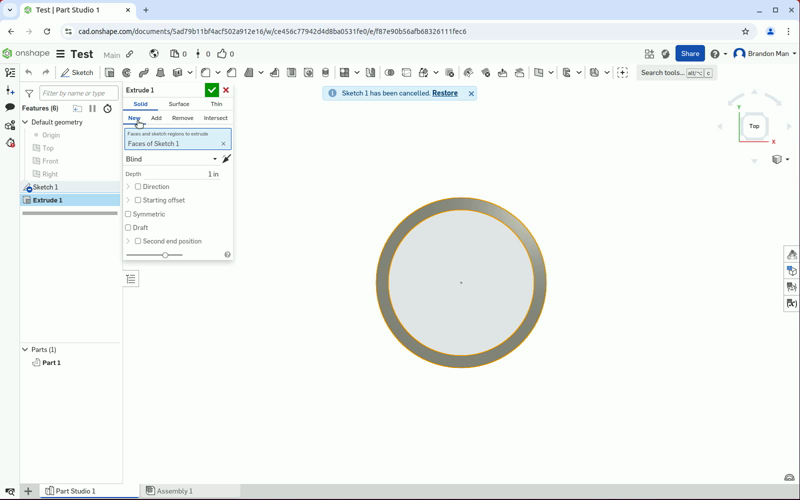
key(tab, 4)
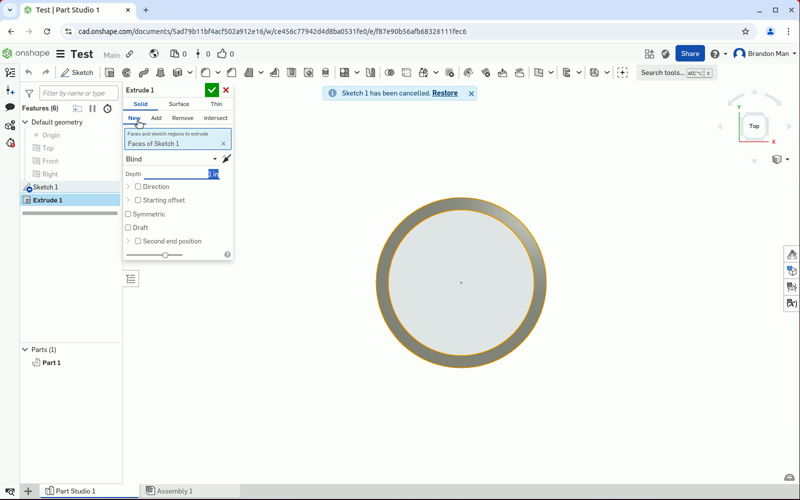
text(23.108)
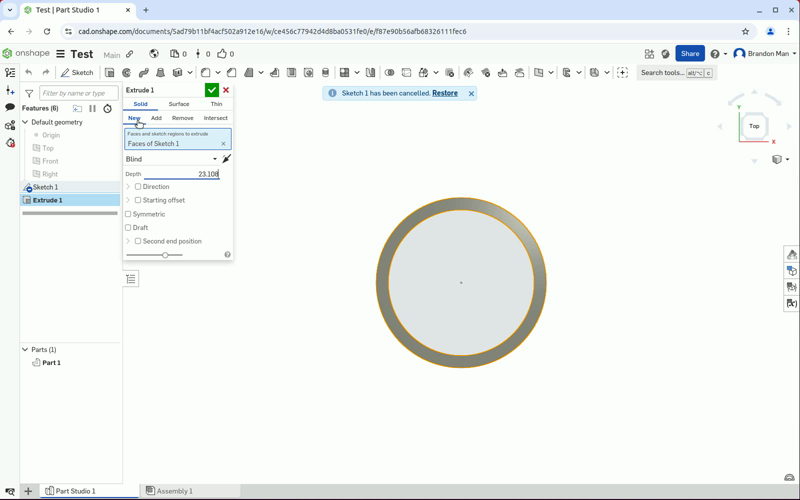
key(enter)
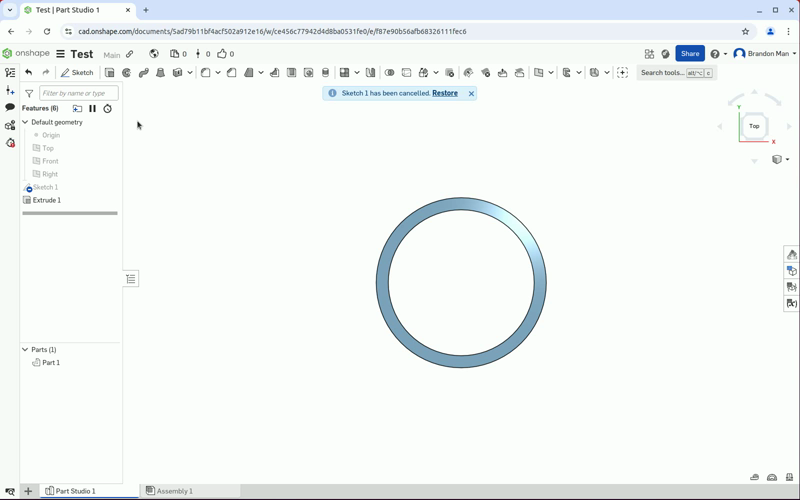
key(shift+h)
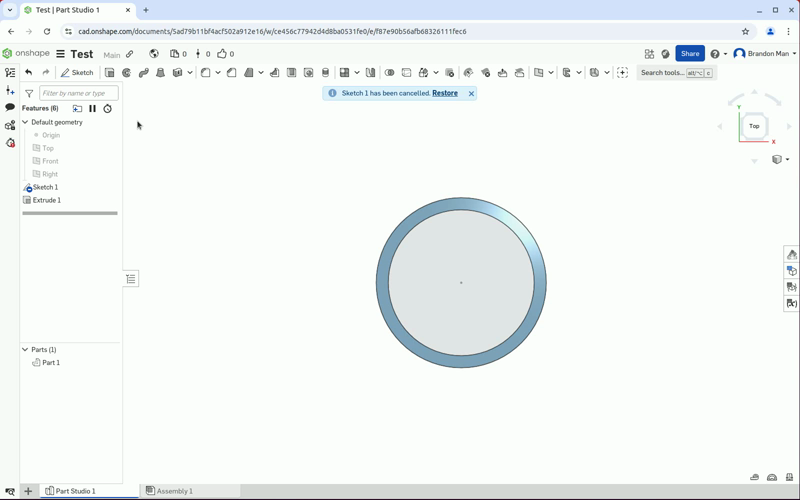
key(shift+h)
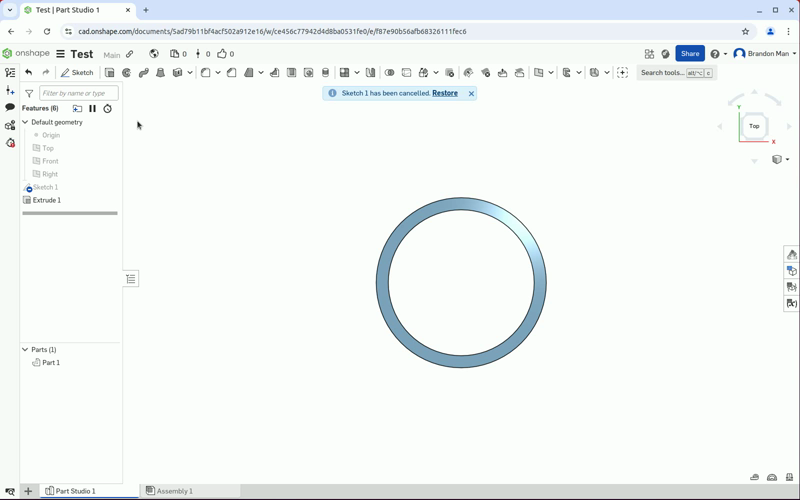
mouse_move(73, 189)
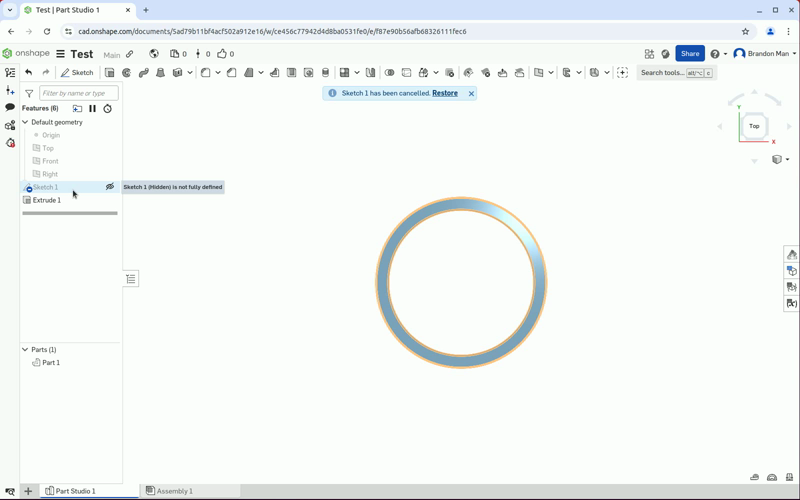
click(73, 189)
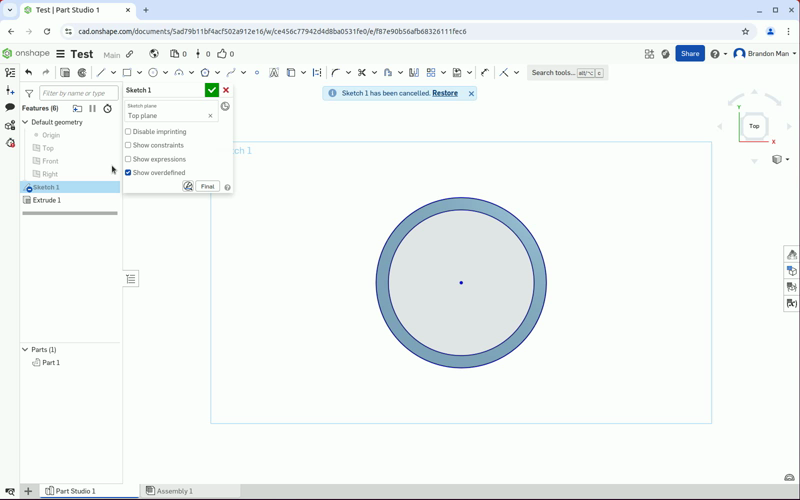
mouse_move(229, 92)
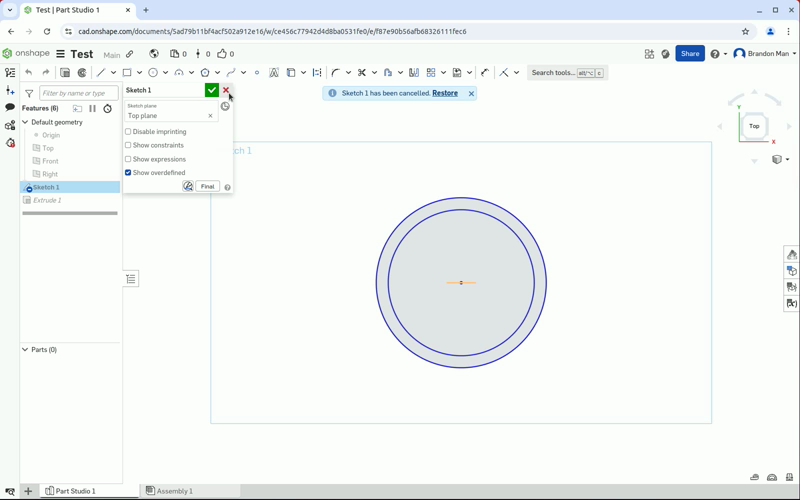
click(229, 92)
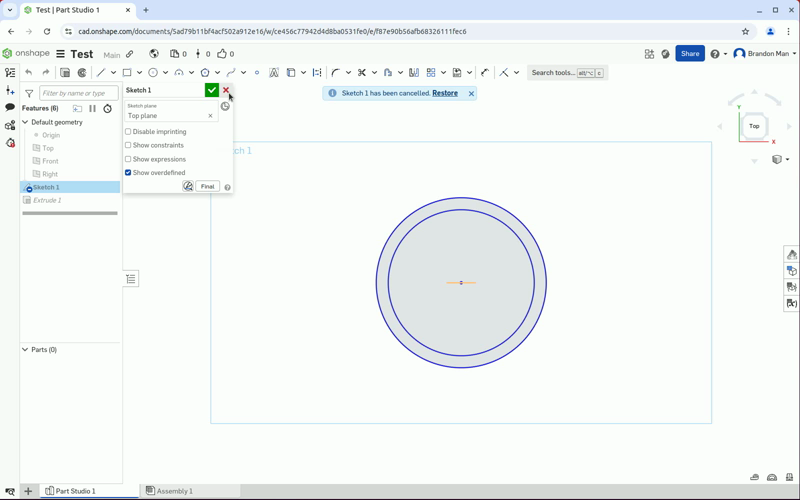
key(shift+s)
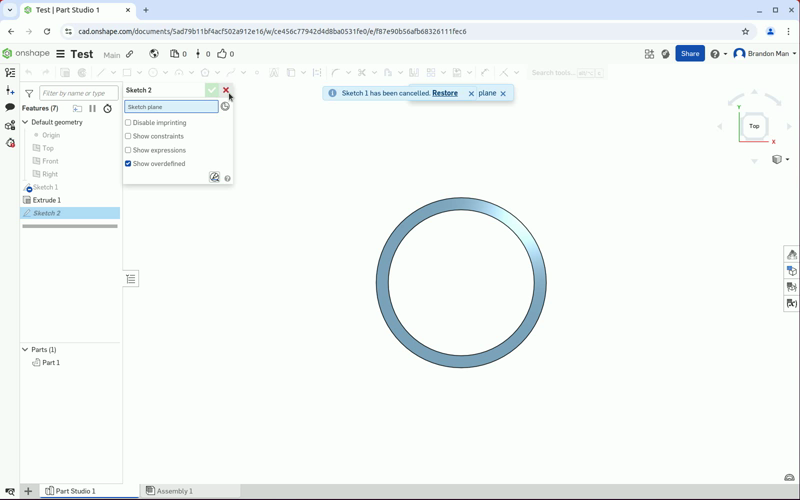
mouse_move(73, 150)
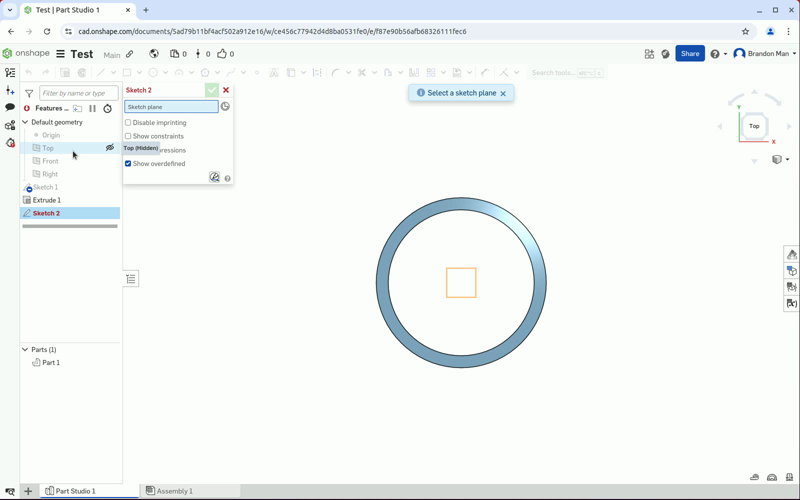
click(73, 150)
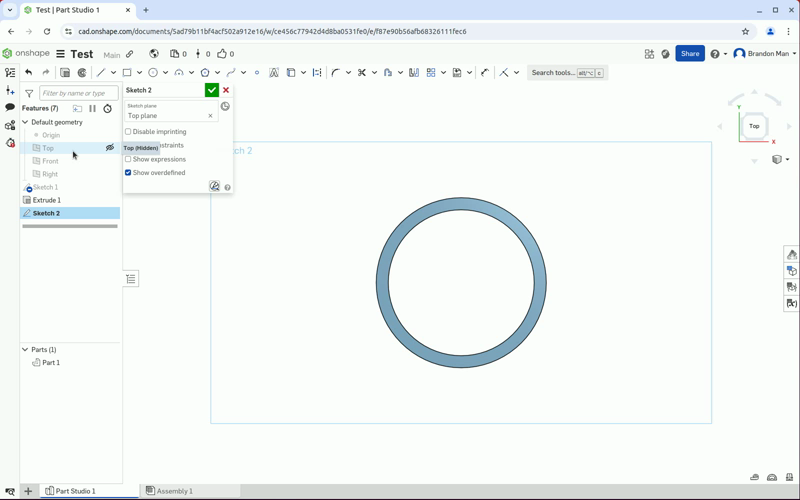
mouse_move(73, 352)
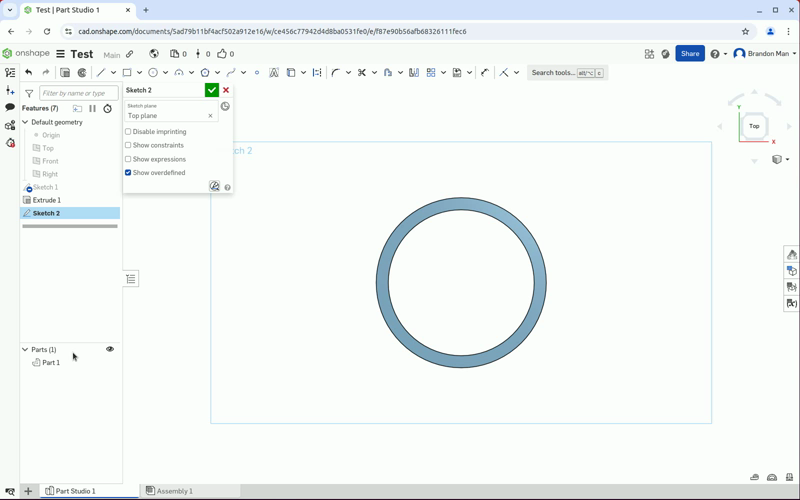
key(y)
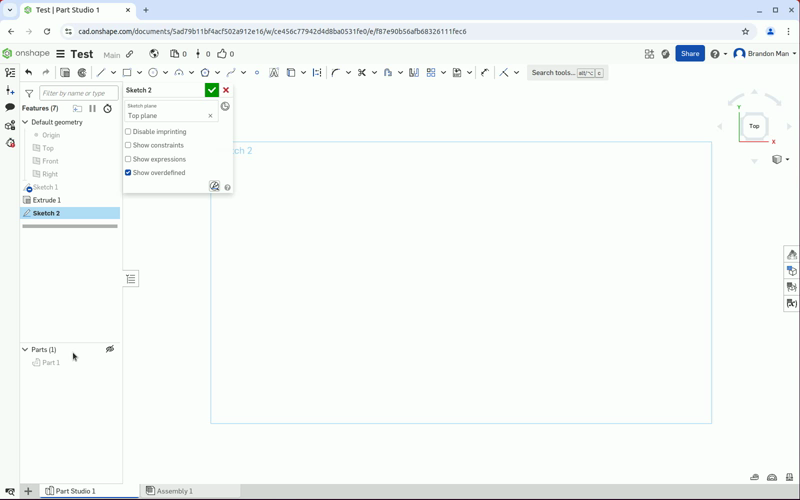
key(c)
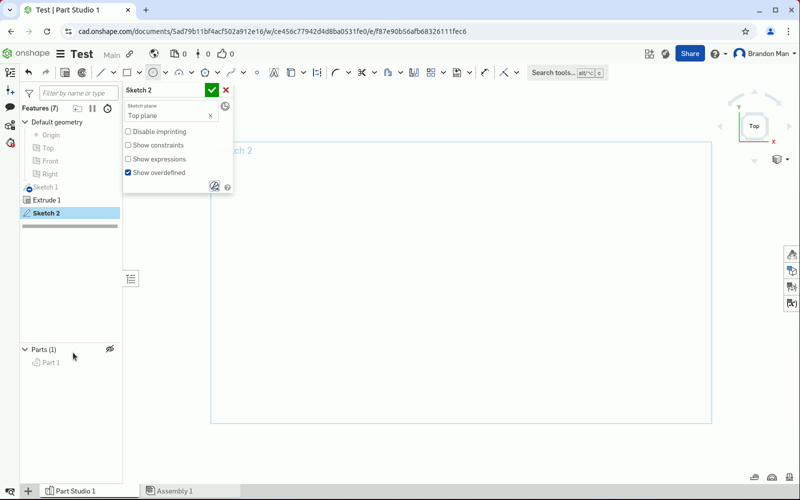
key_down(shift)
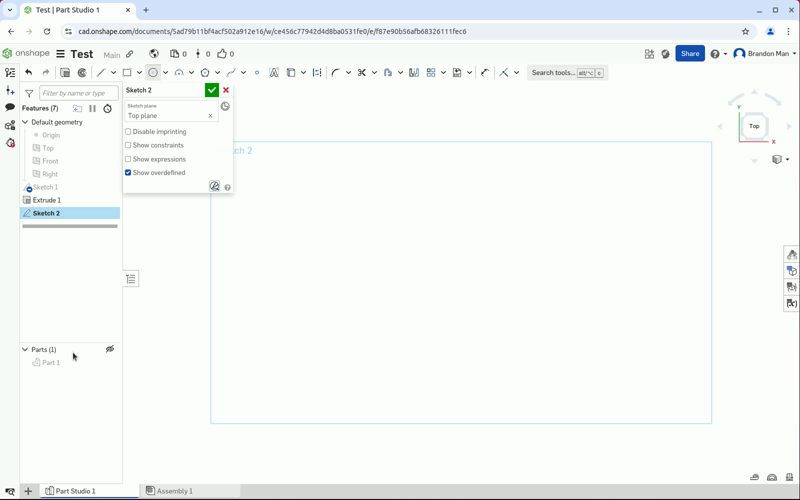
mouse_move(461, 282)
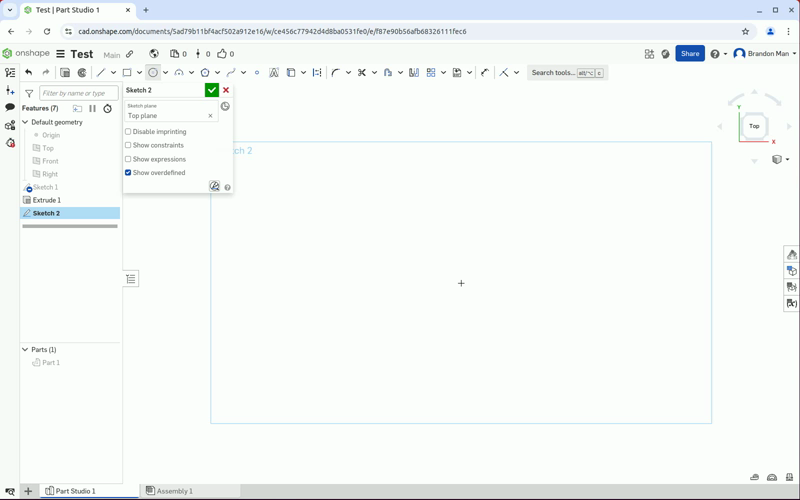
click(461, 282)
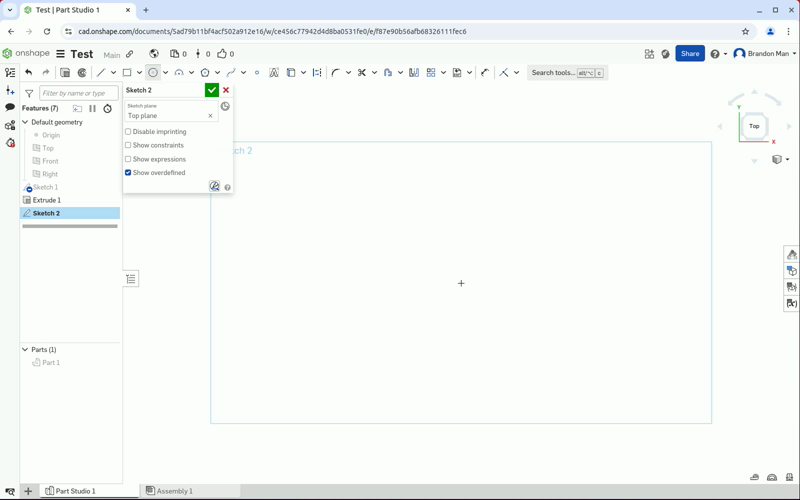
key_up(shift)
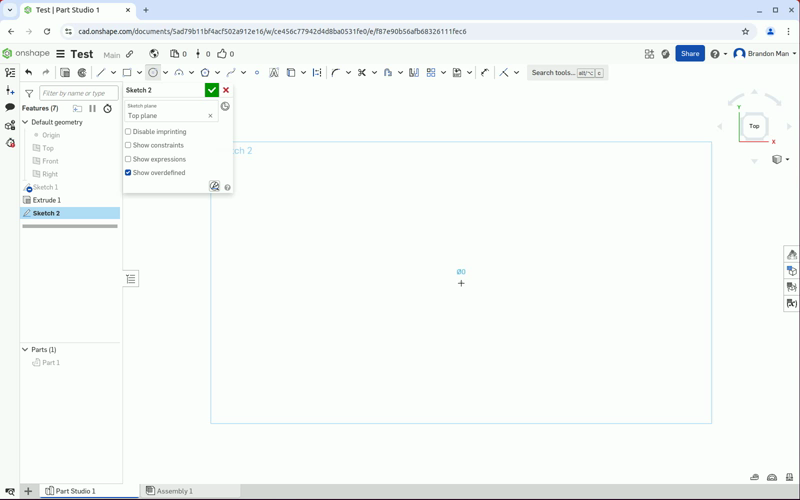
mouse_move(534, 282)
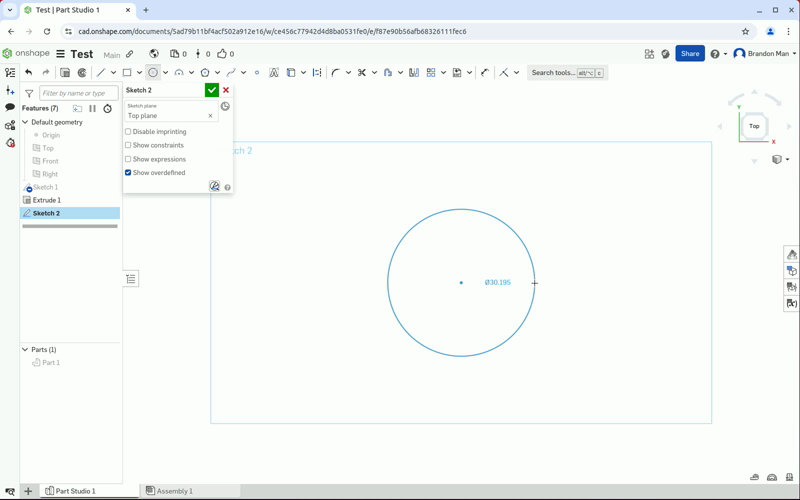
click(534, 282)
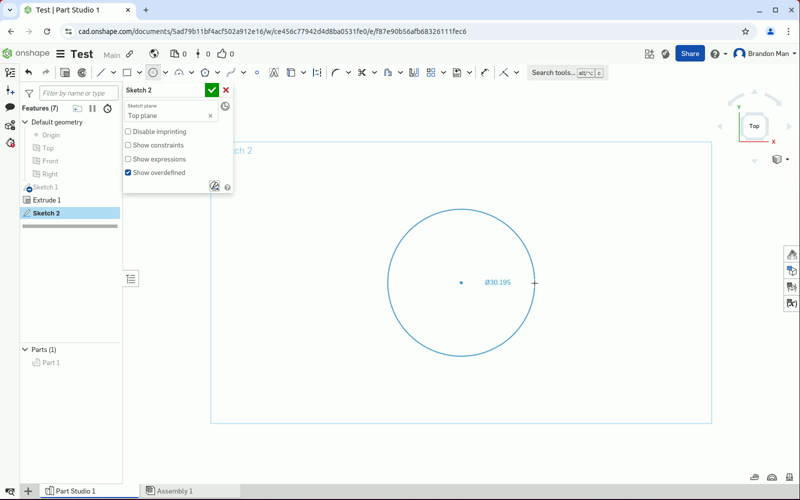
key(esc)
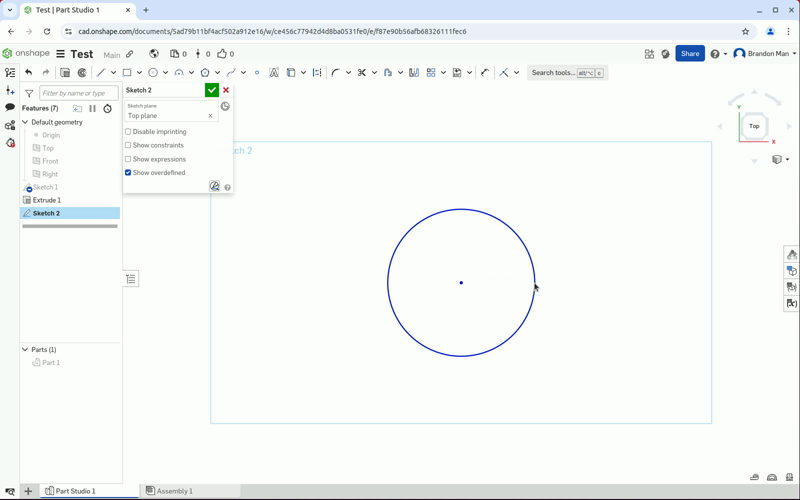
key(c)
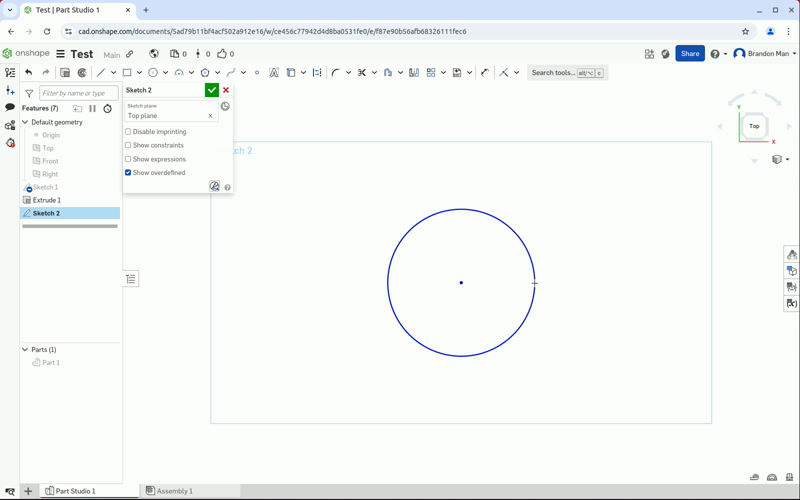
key_down(shift)
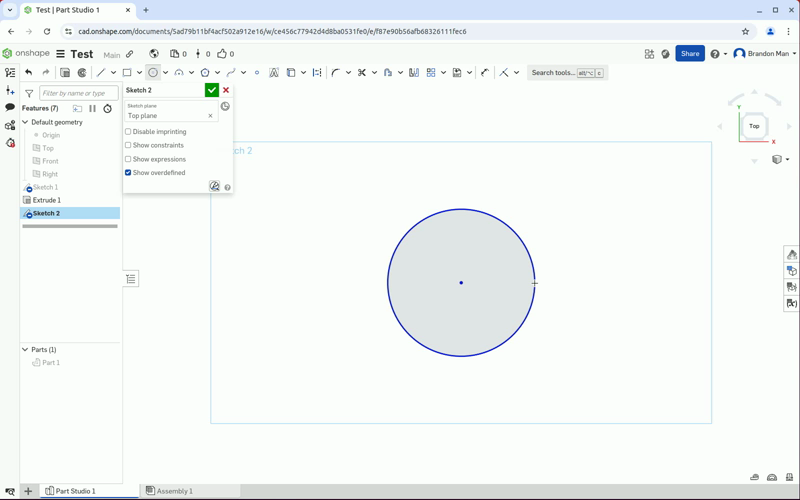
mouse_move(461, 282)
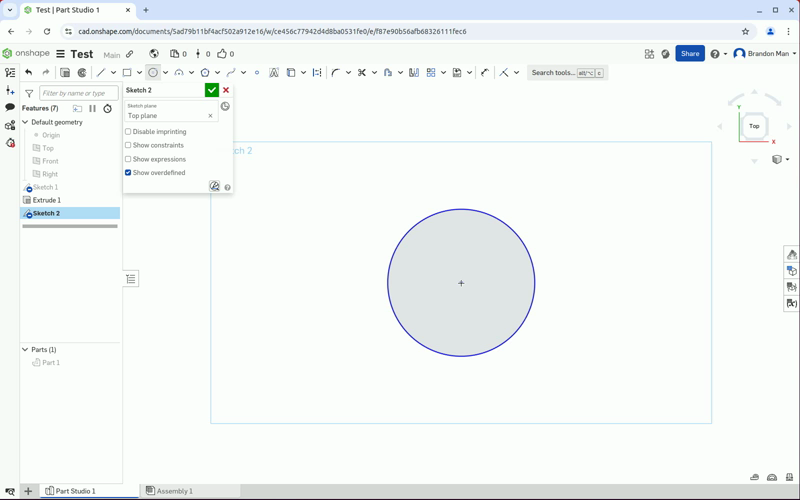
click(461, 282)
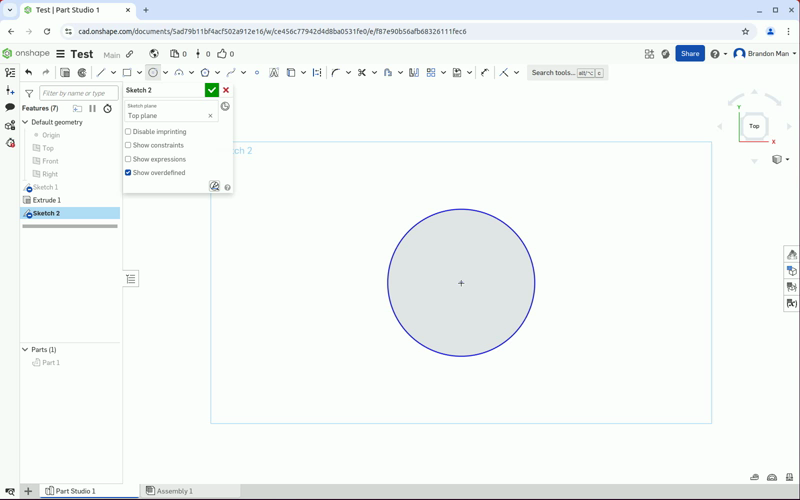
key_up(shift)
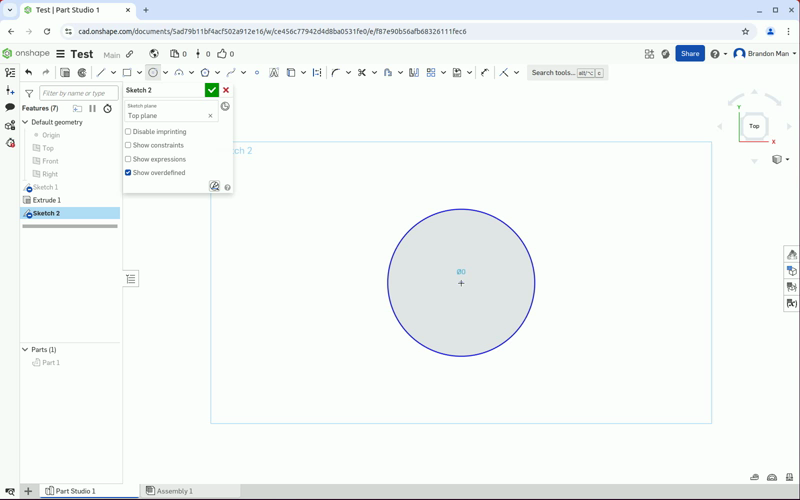
mouse_move(517, 282)
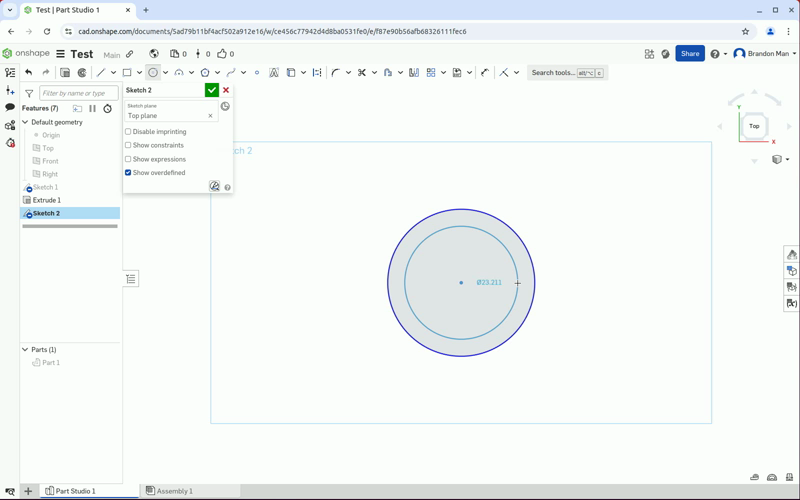
click(517, 282)
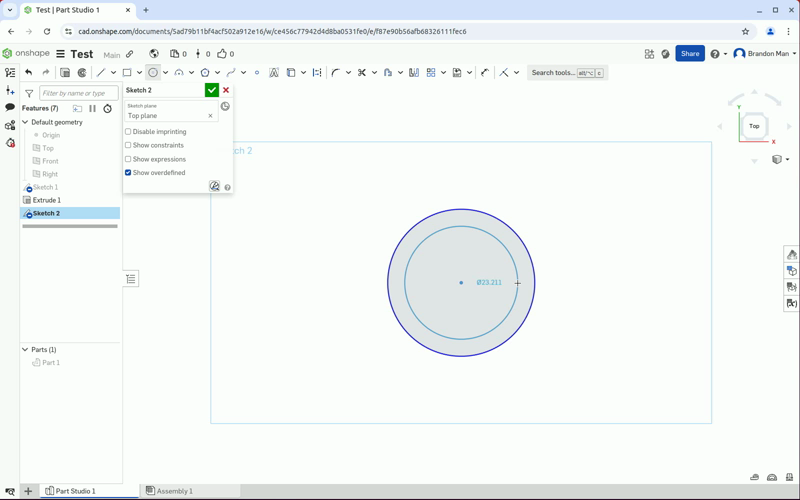
key(esc)
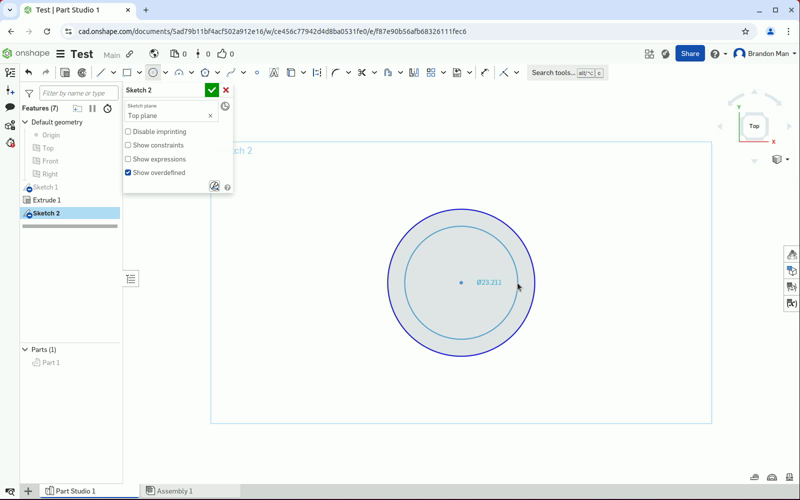
mouse_move(507, 236)
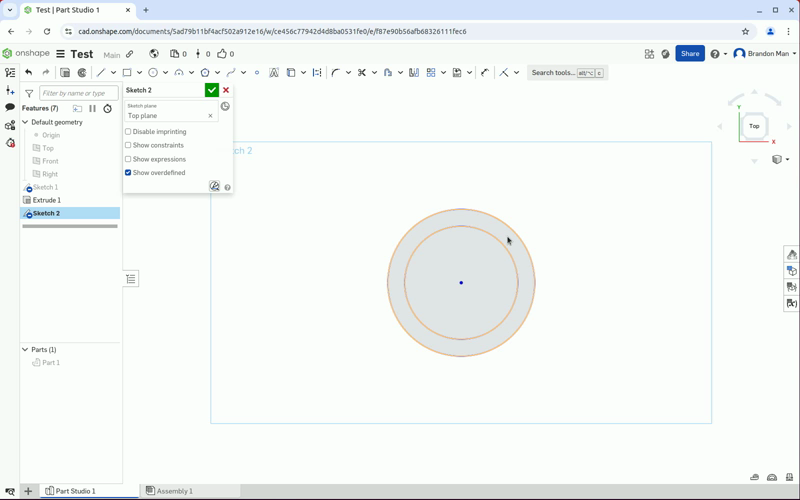
click(507, 236)
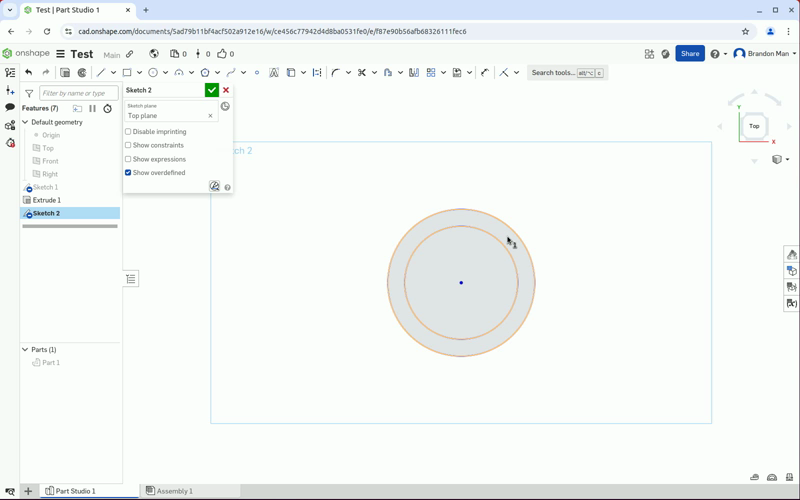
mouse_move(73, 352)
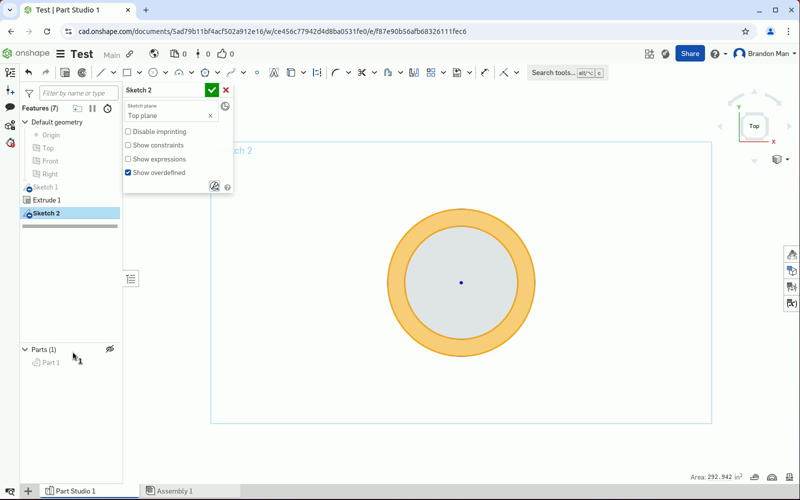
key(shift+y)
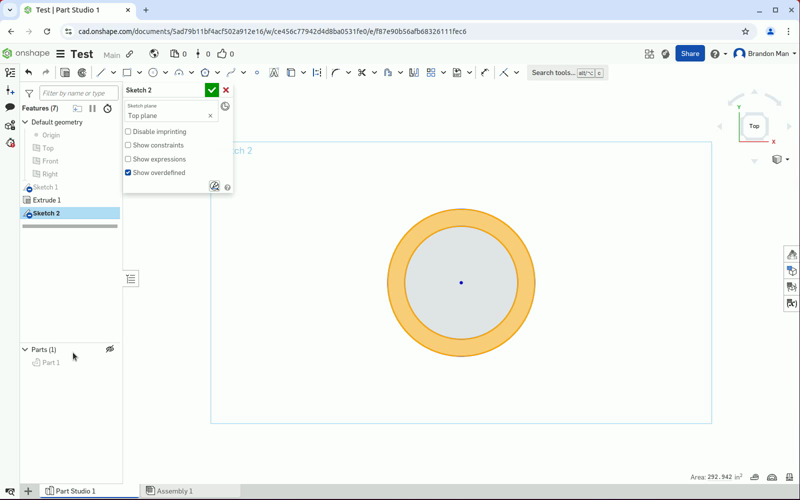
key(shift+e)
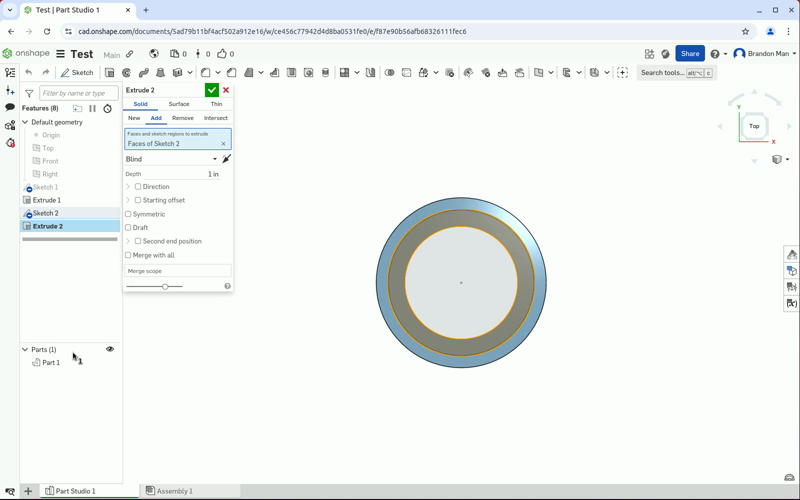
mouse_move(143, 106)
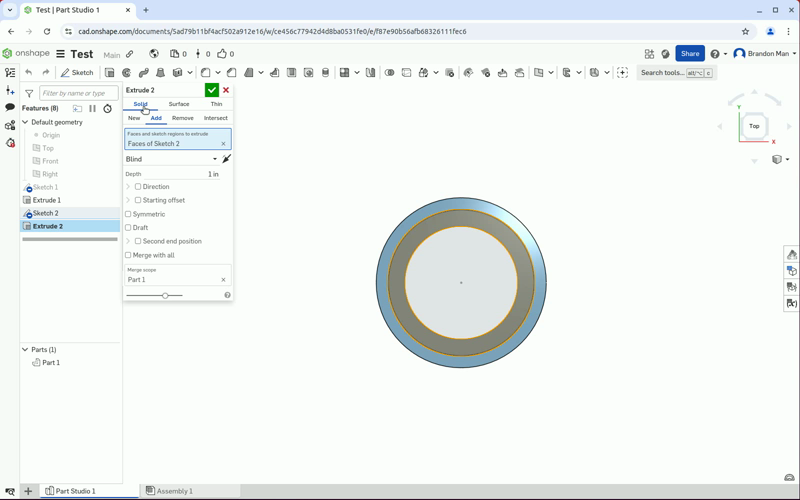
click(143, 106)
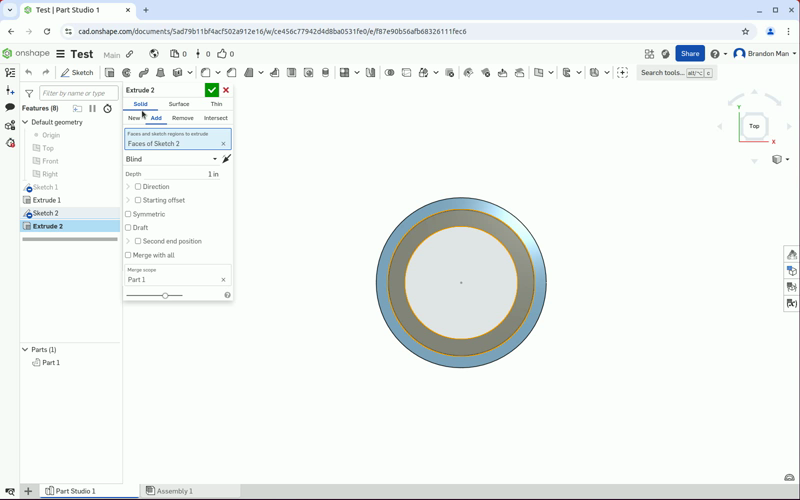
mouse_move(137, 120)
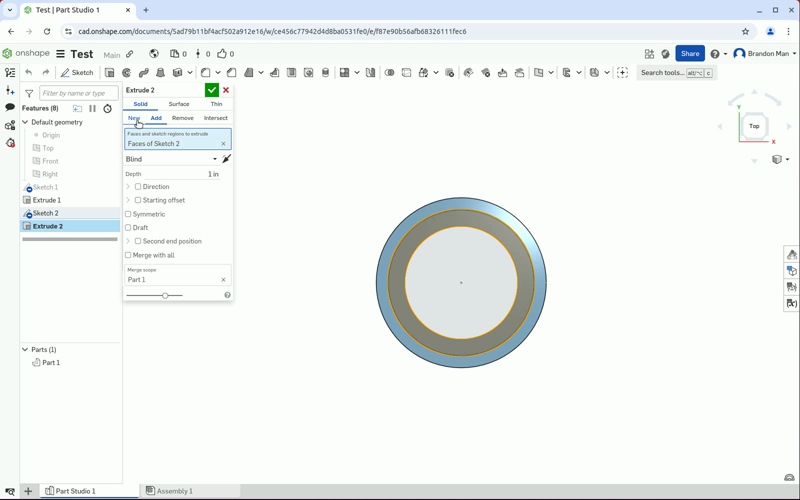
click(137, 120)
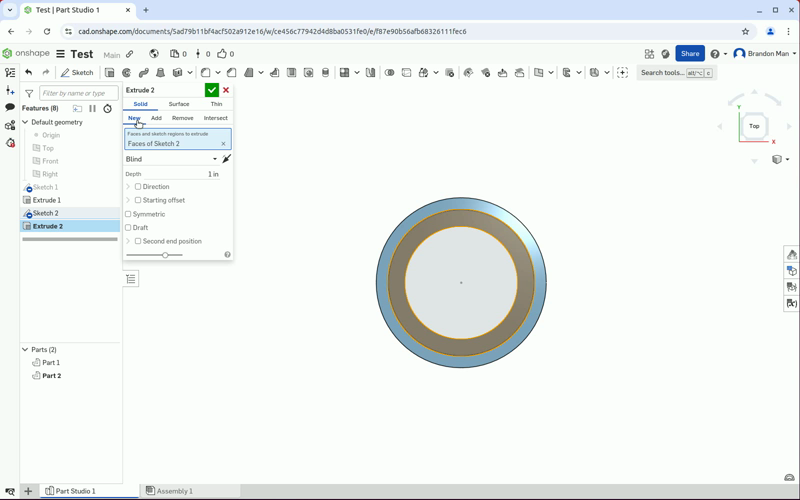
key(tab, 4)
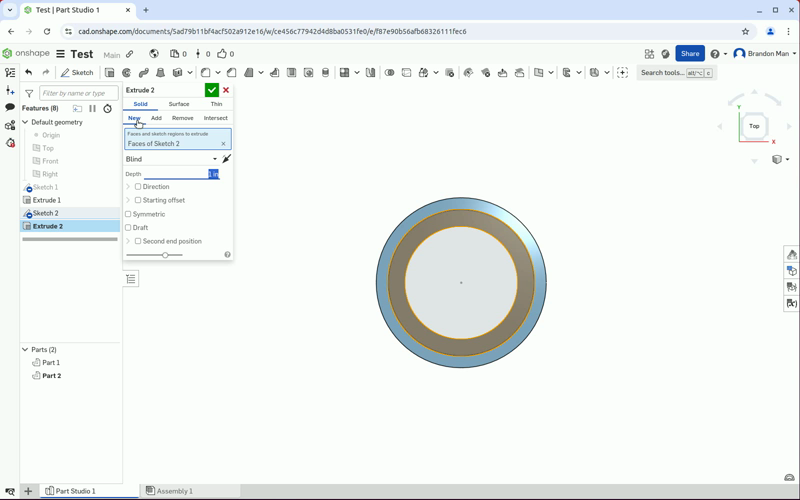
text(11.554)
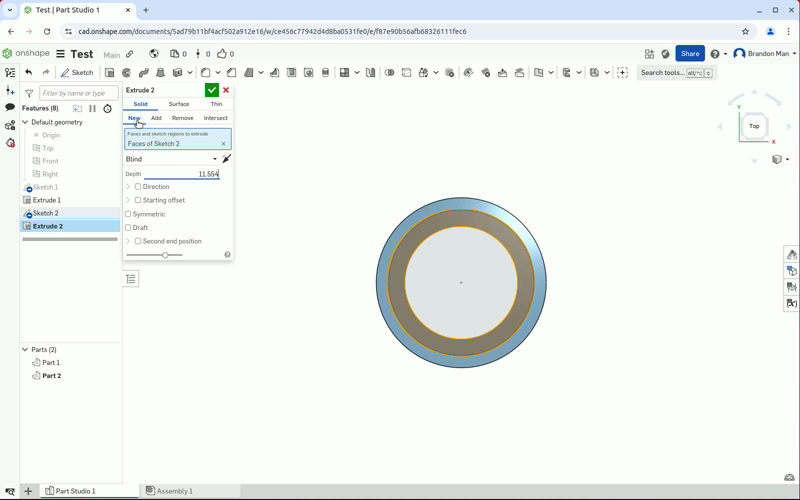
key(enter)
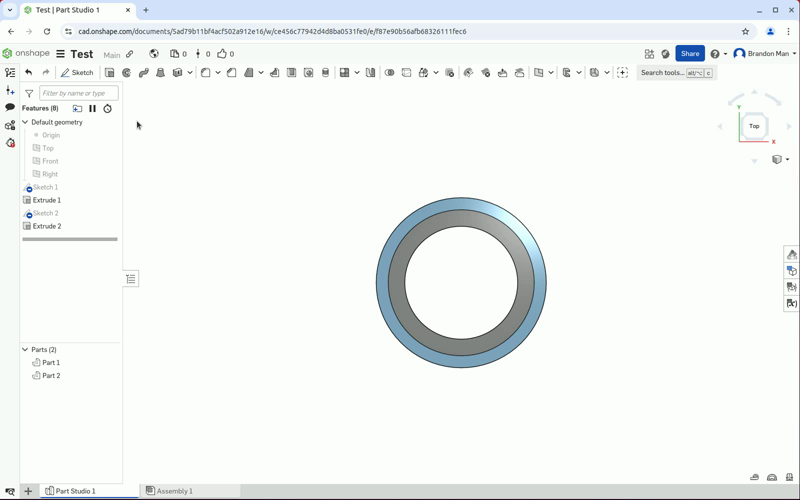
key(shift+h)
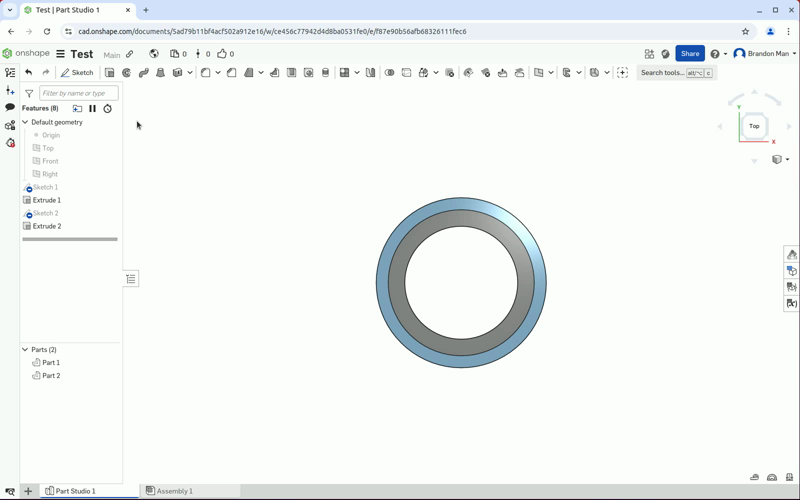
key(shift+h)
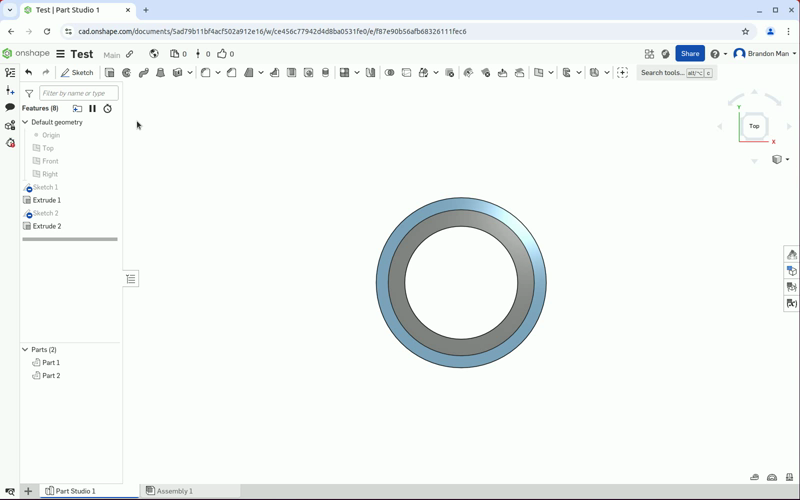
mouse_move(73, 189)
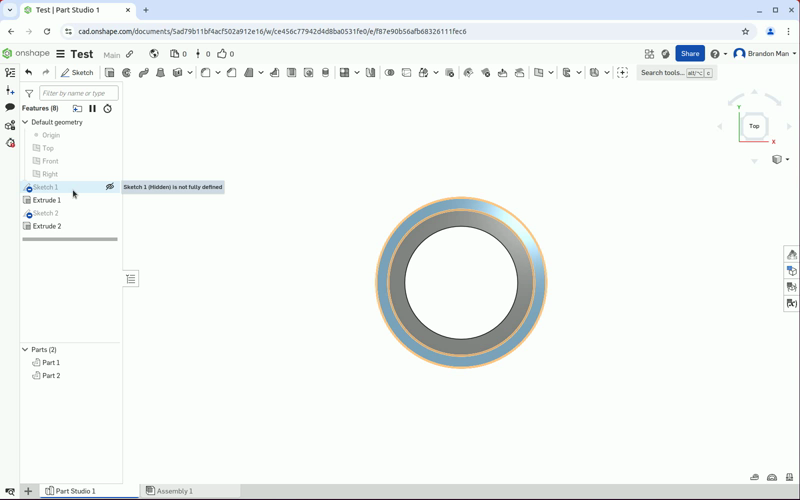
click(73, 189)
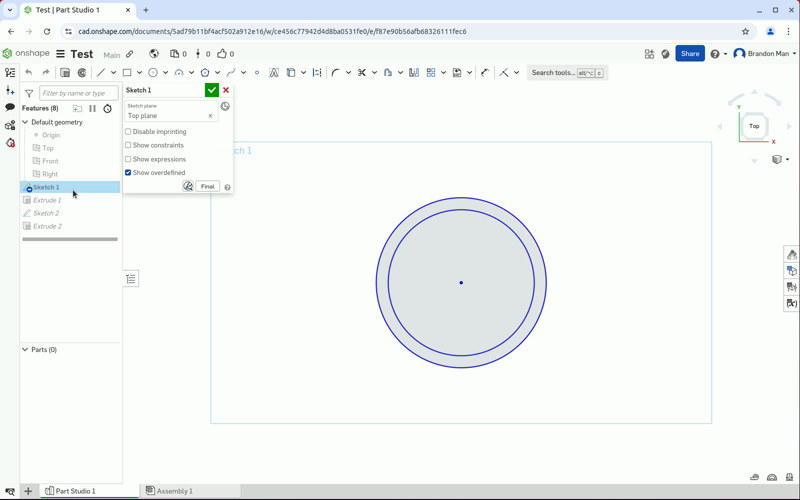
mouse_move(229, 92)
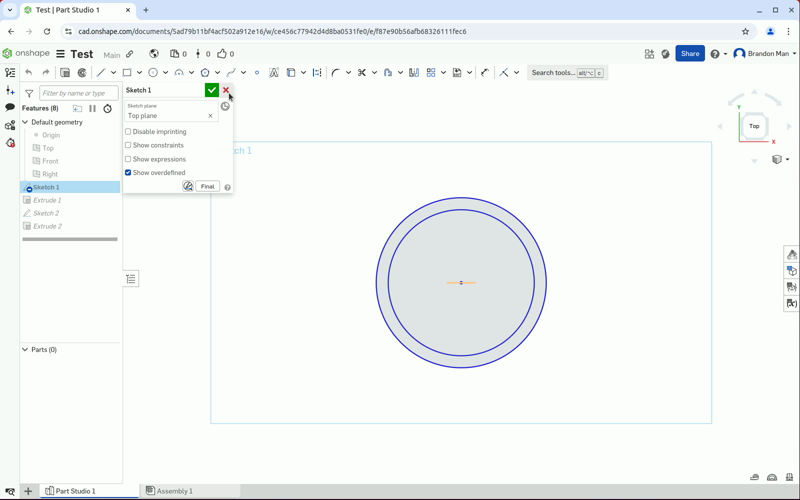
click(229, 92)
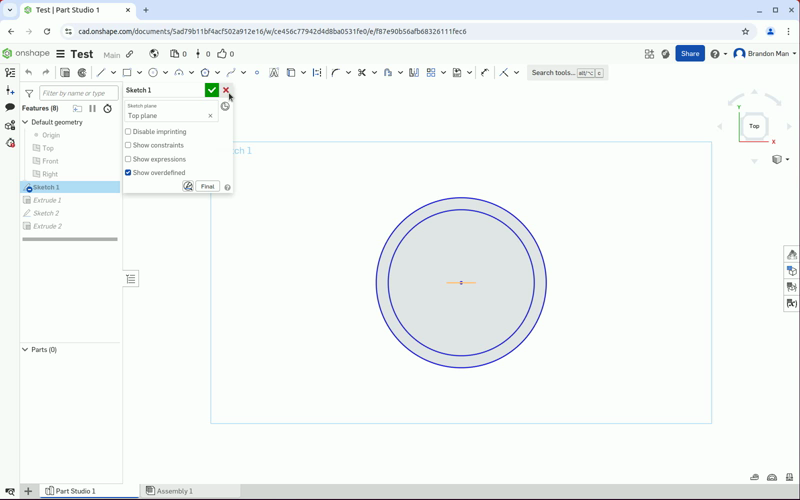
key(shift+s)
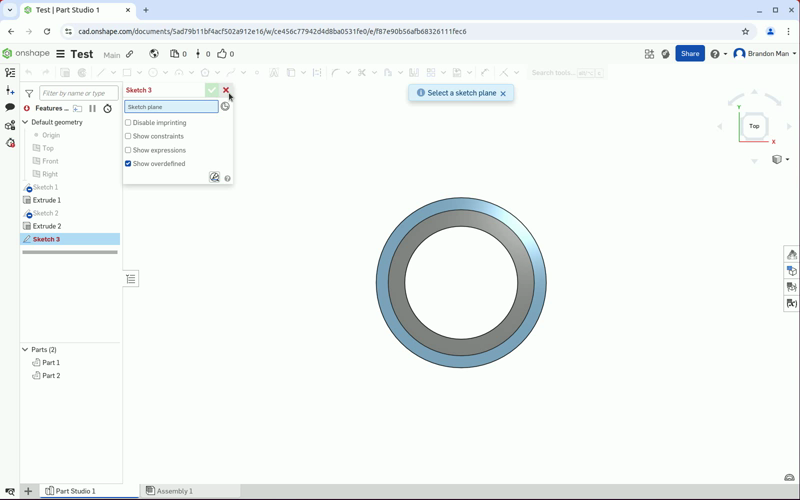
mouse_move(73, 150)
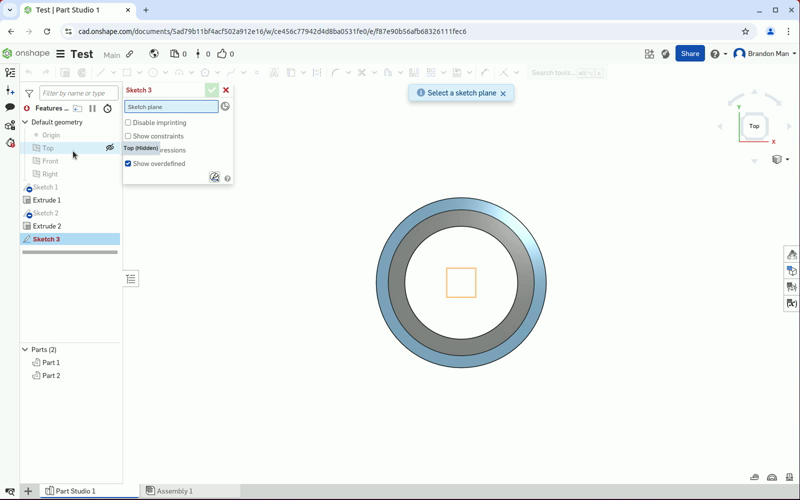
click(73, 150)
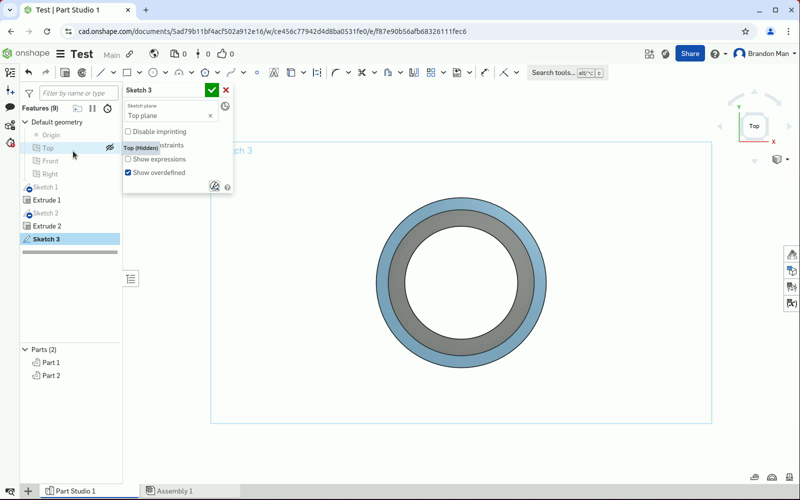
mouse_move(73, 352)
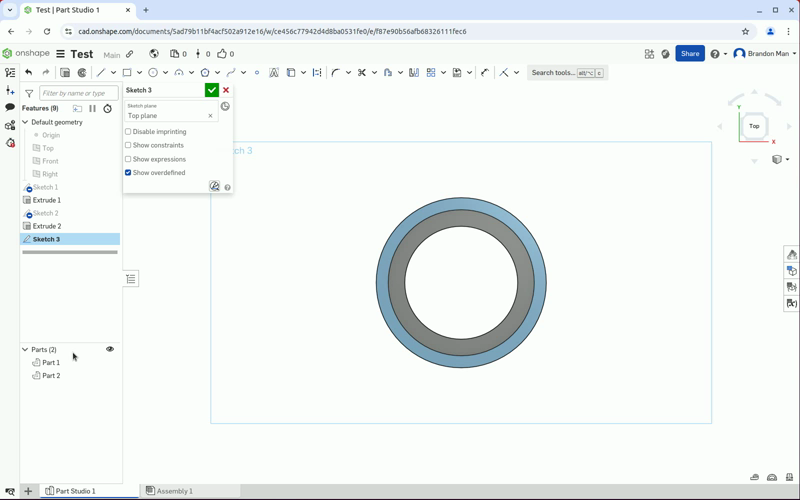
key(y)
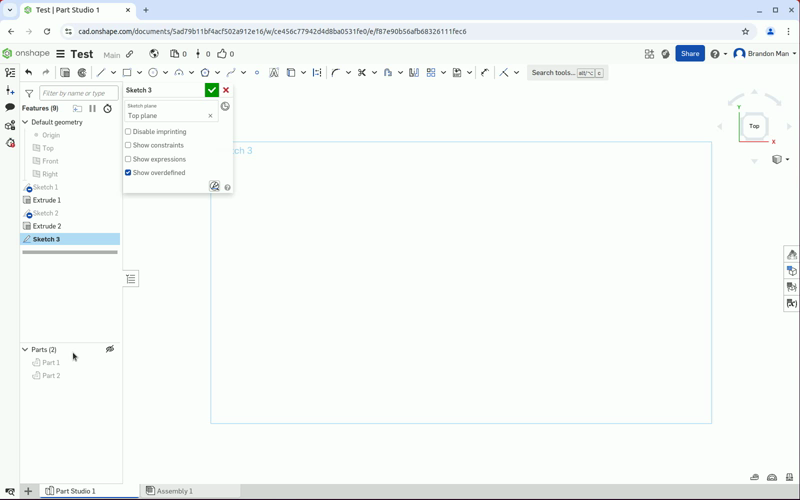
key(c)
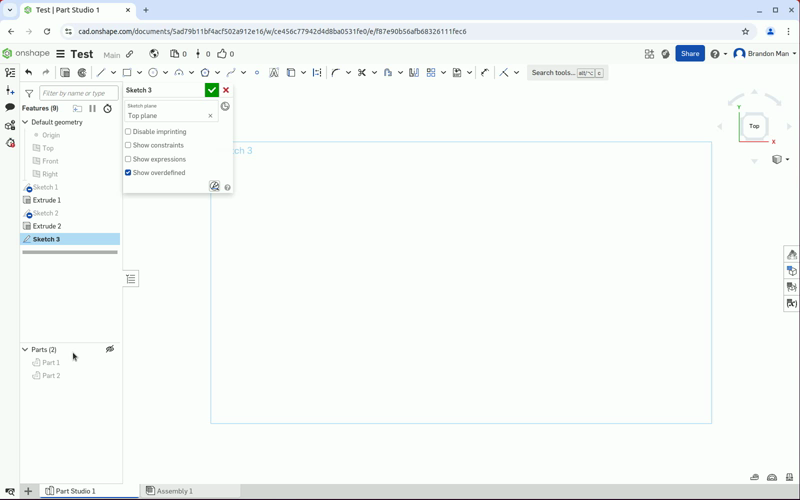
key_down(shift)
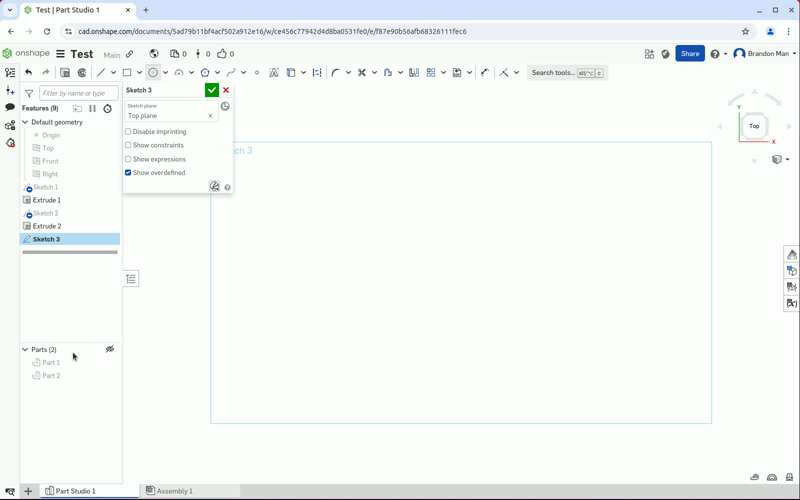
mouse_move(461, 282)
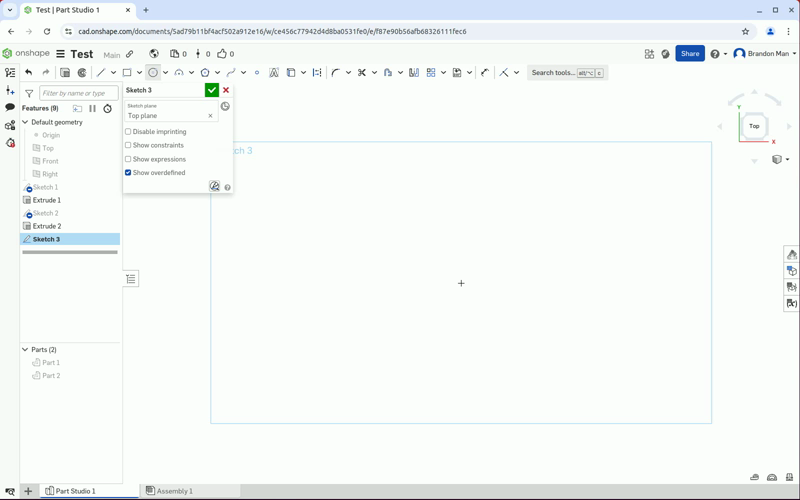
click(461, 282)
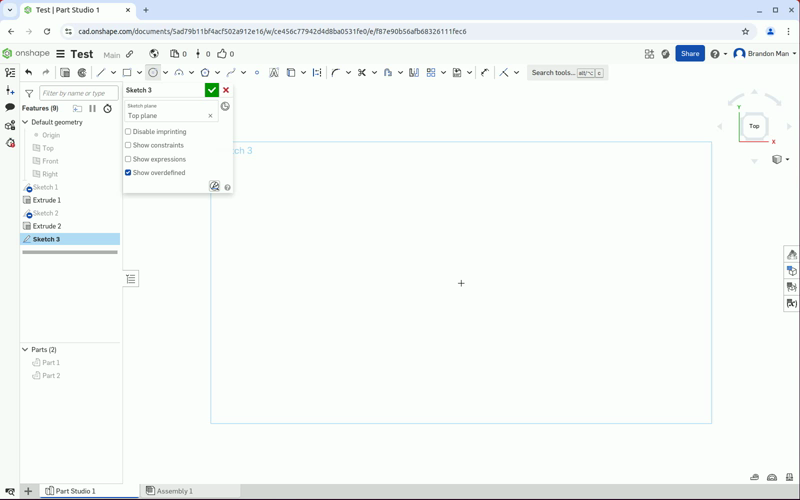
key_up(shift)
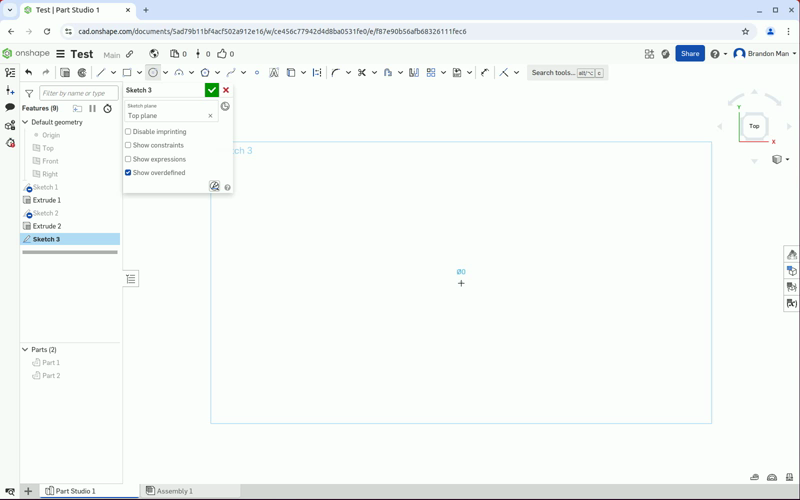
mouse_move(518, 282)
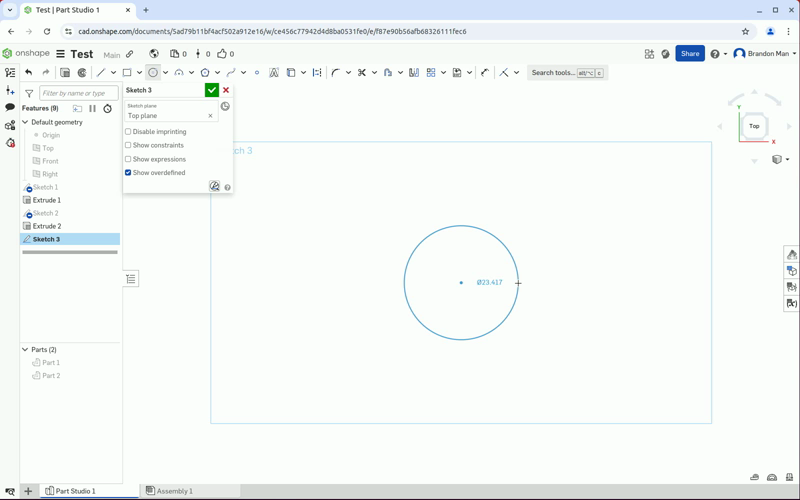
click(518, 282)
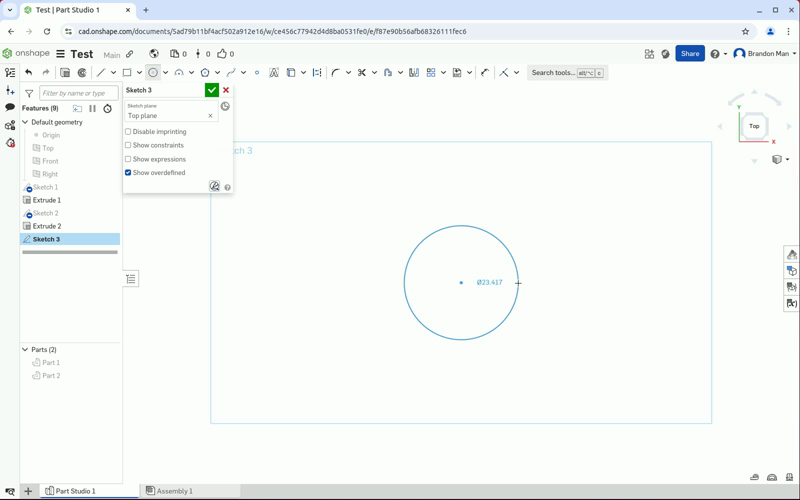
key(esc)
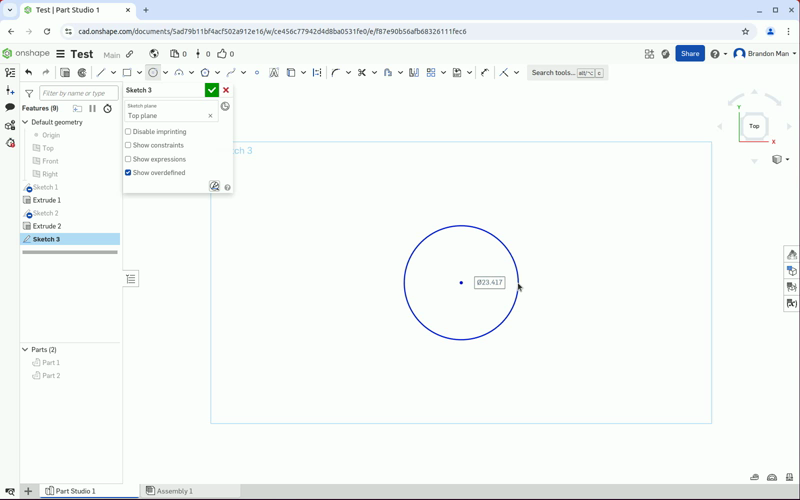
key(c)
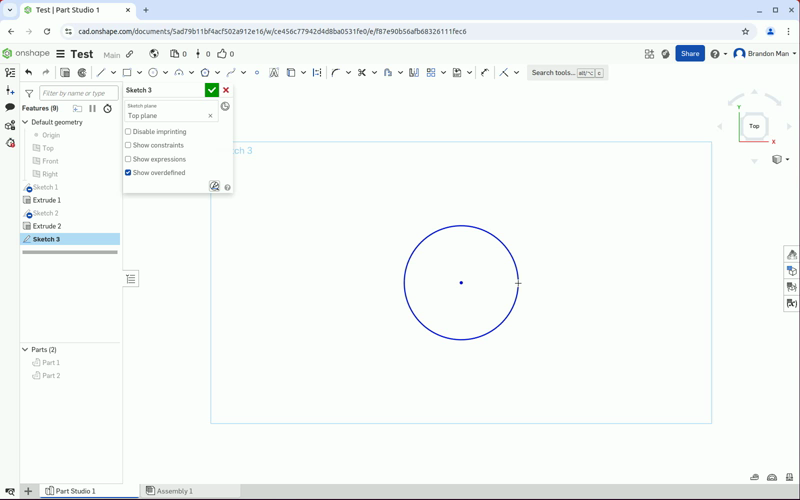
key_down(shift)
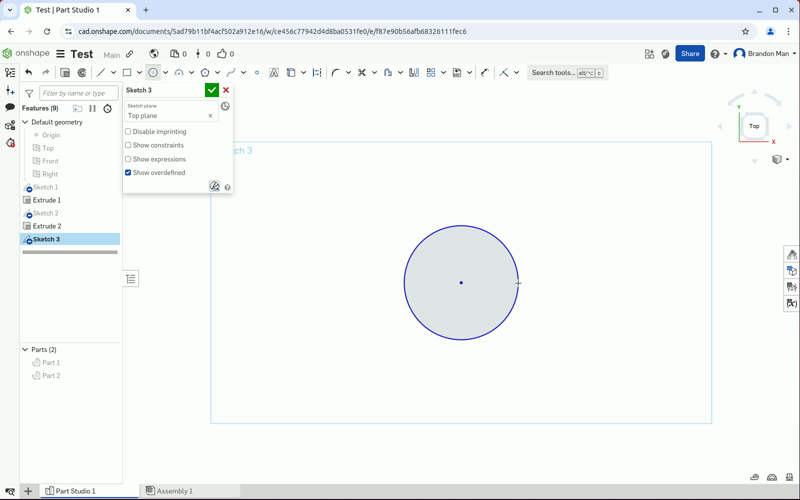
mouse_move(461, 282)
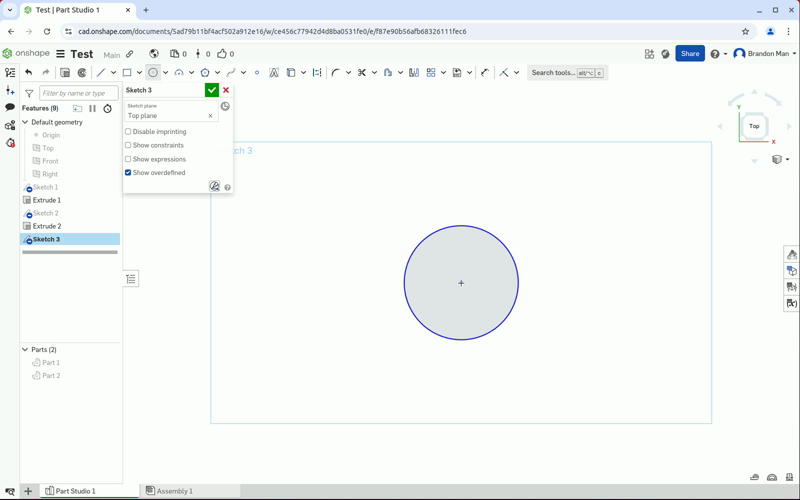
click(461, 282)
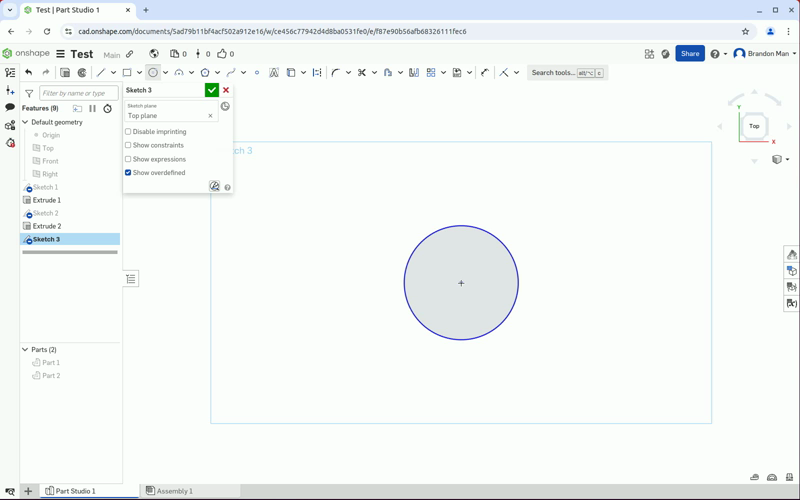
key_up(shift)
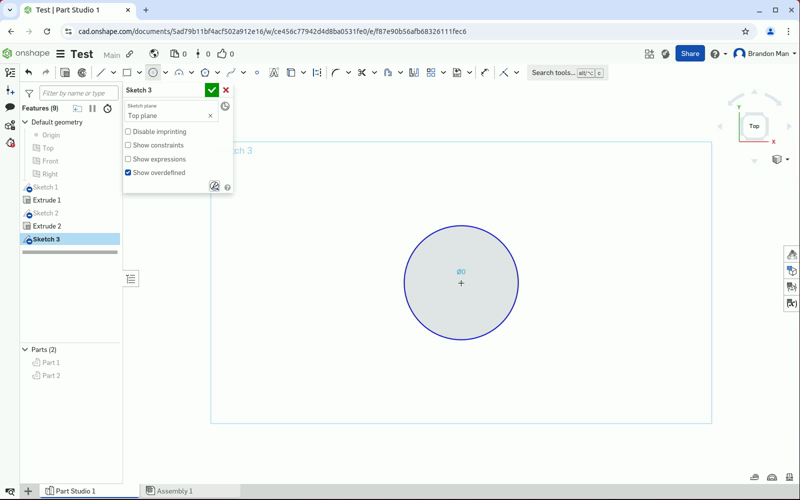
mouse_move(504, 282)
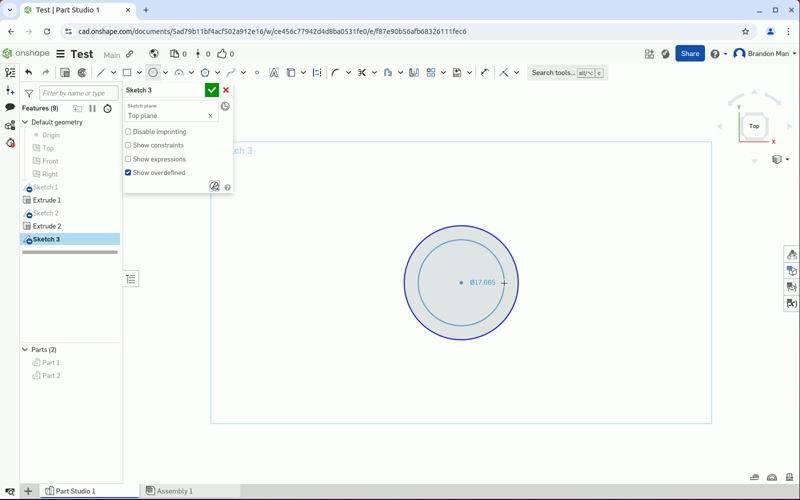
click(504, 282)
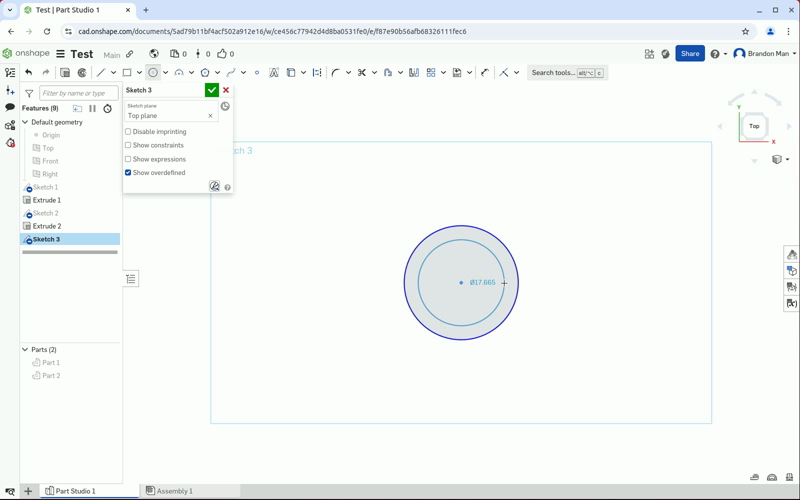
key(esc)
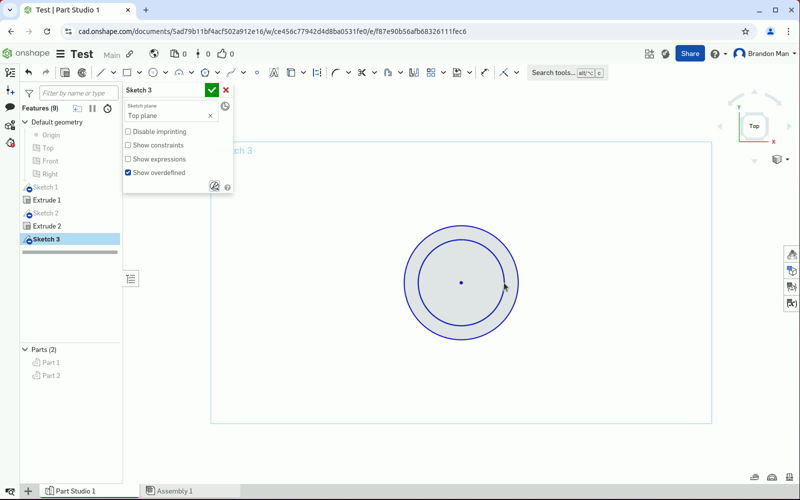
mouse_move(413, 298)
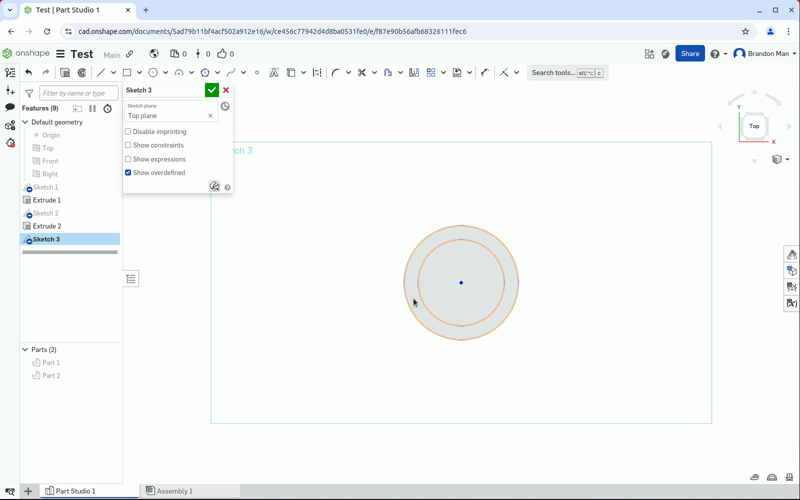
click(413, 298)
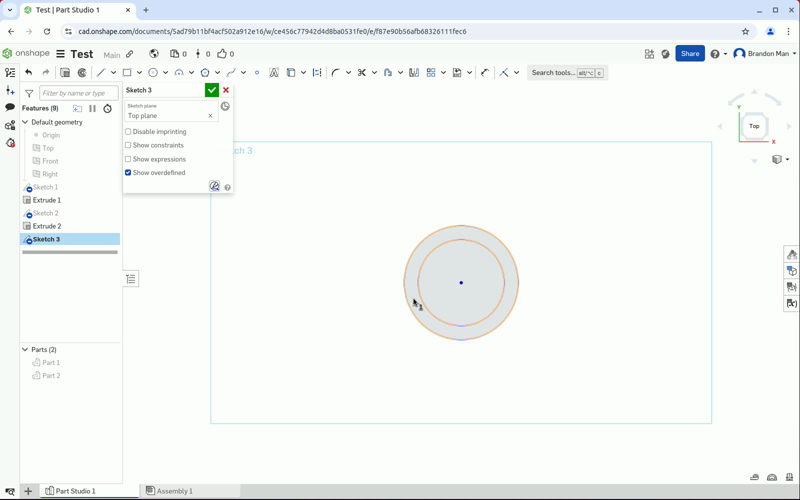
mouse_move(73, 352)
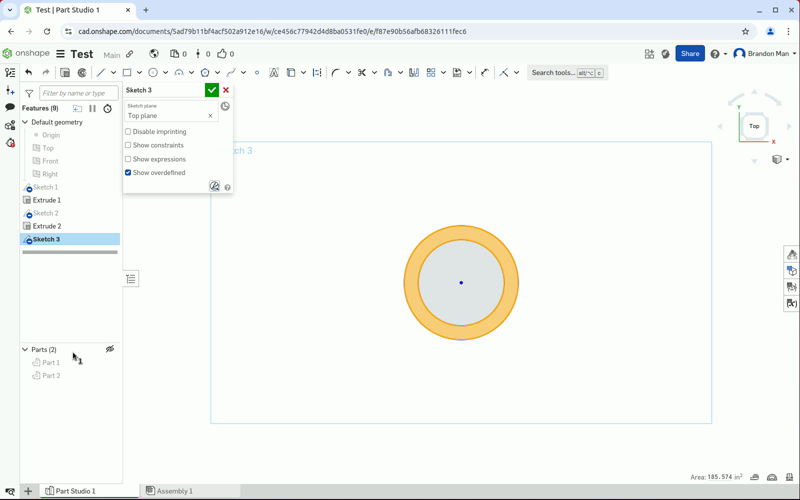
key(shift+y)
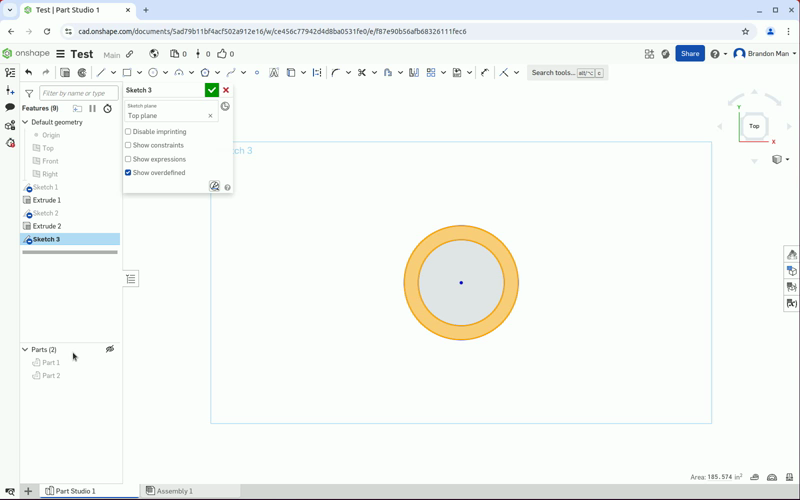
key(shift+e)
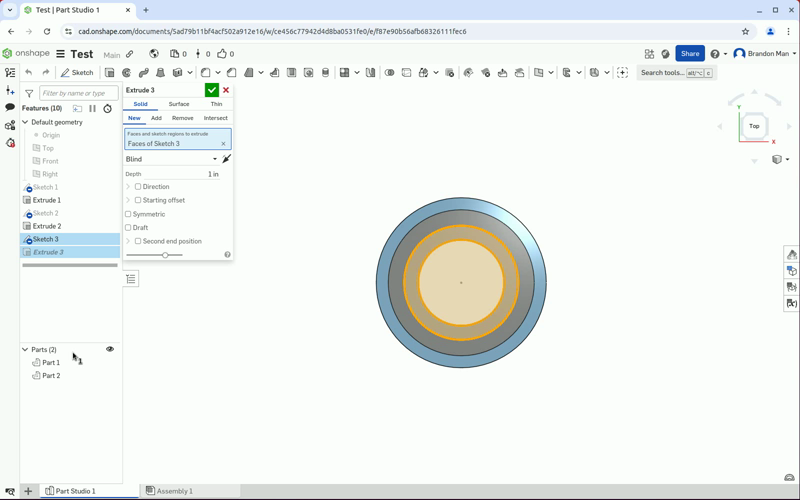
mouse_move(143, 106)
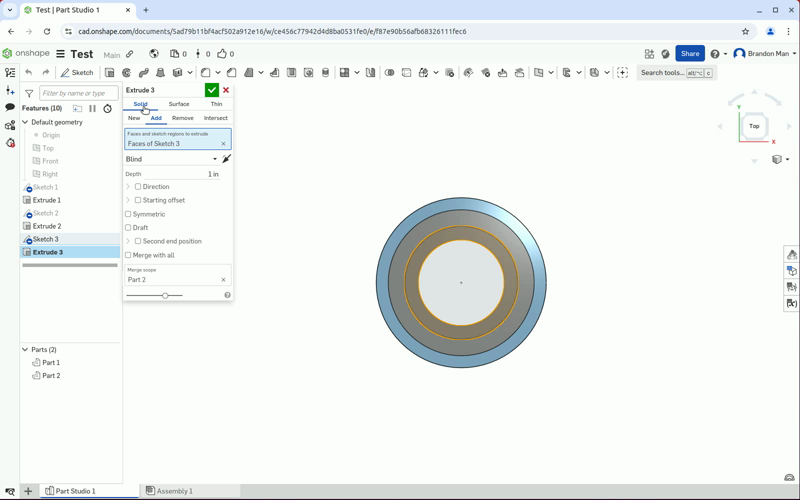
click(143, 106)
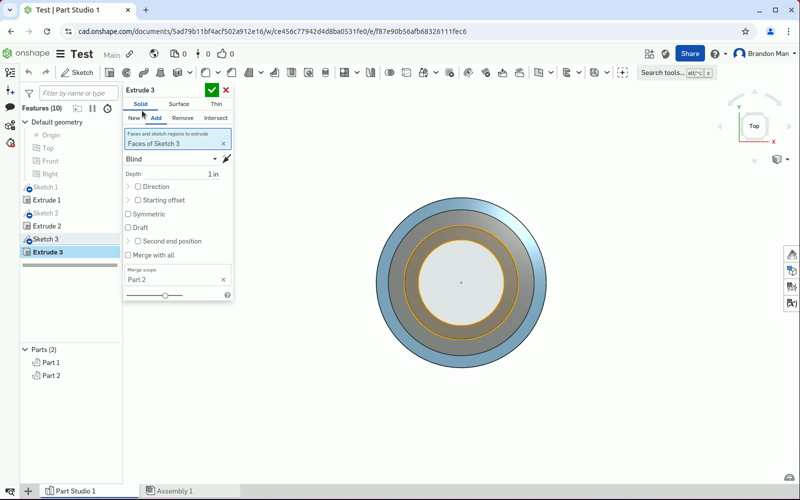
mouse_move(137, 120)
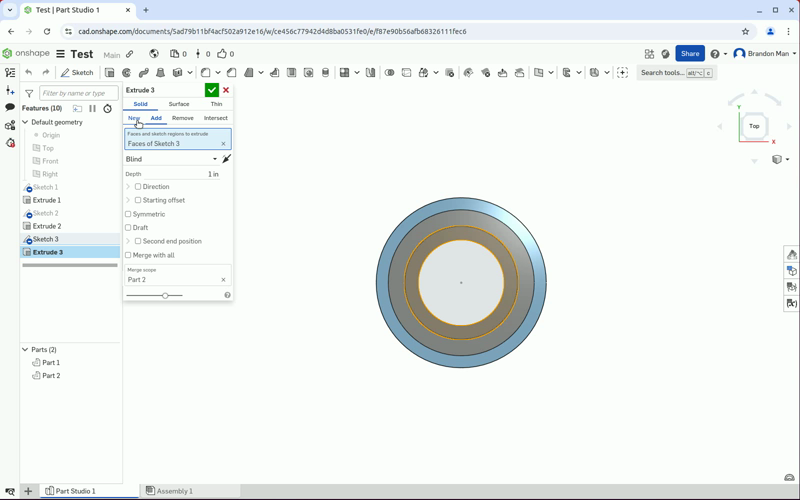
click(137, 120)
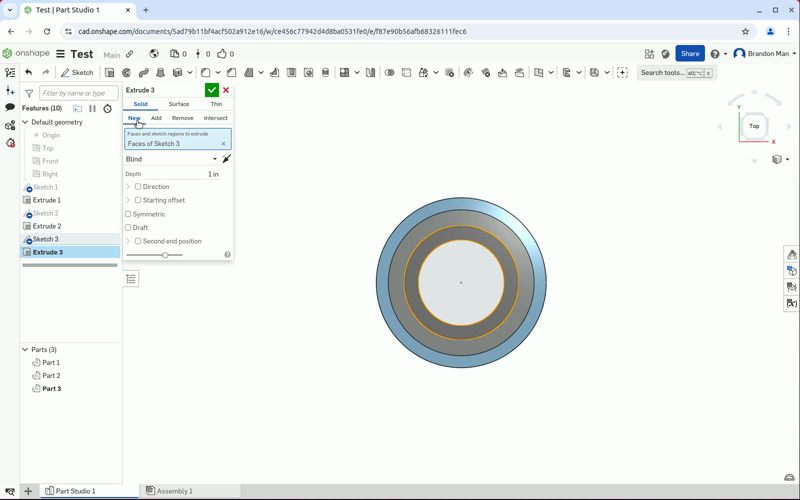
key(tab, 4)
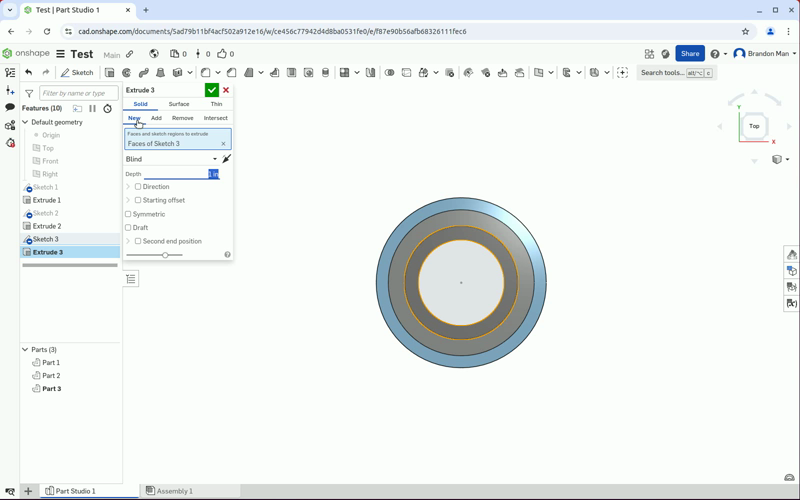
text(5.777)
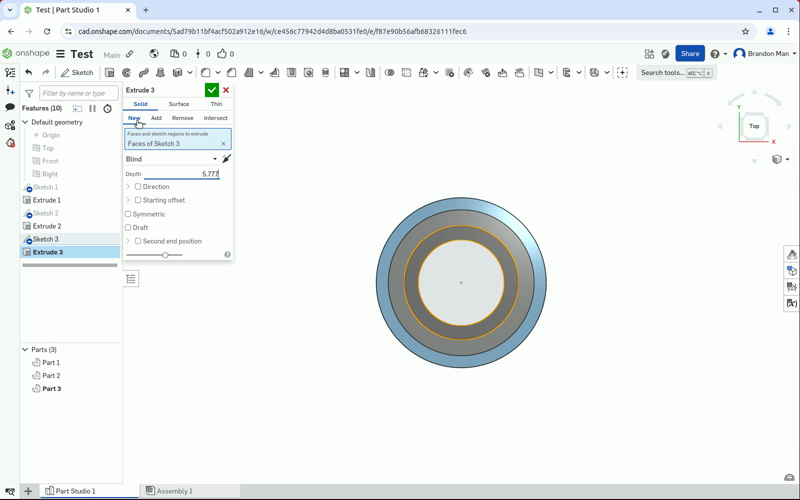
key(enter)
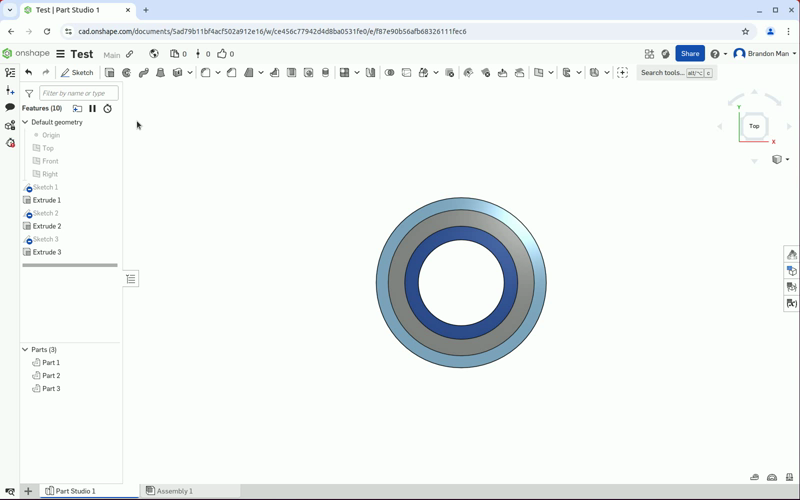
key(shift+h)
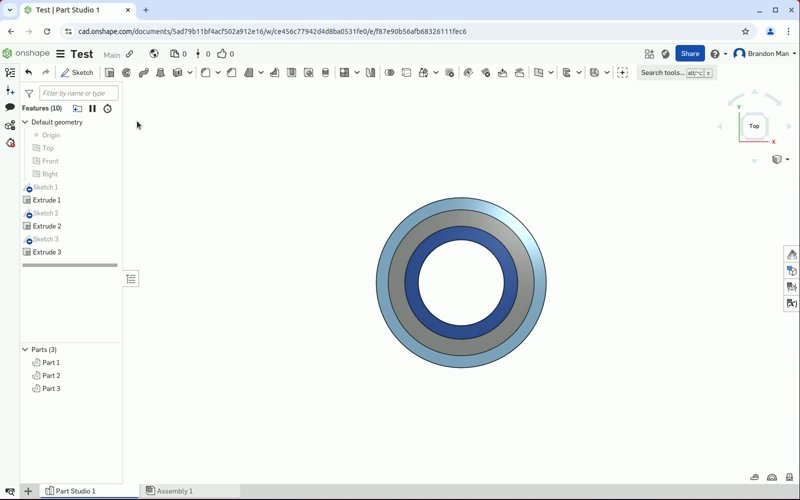
key(shift+h)
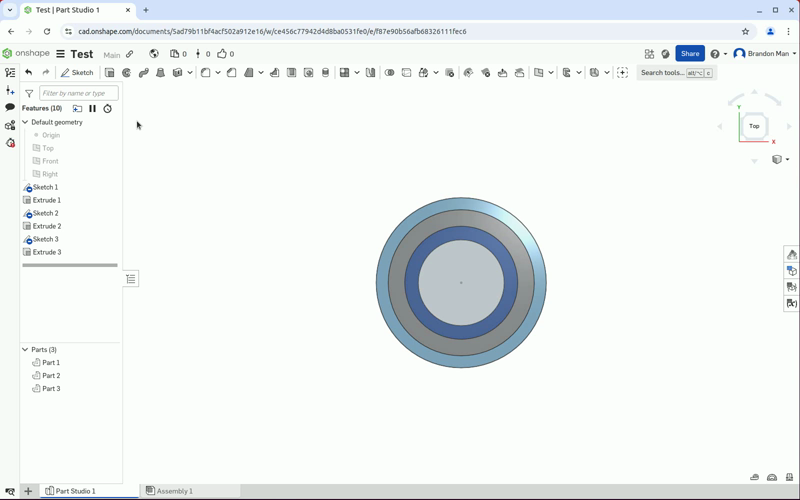
key(shift+7)
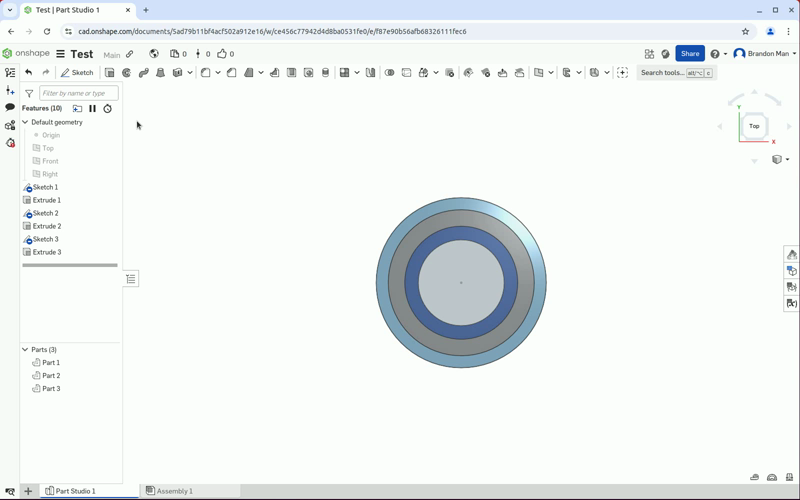
key(up, 3)
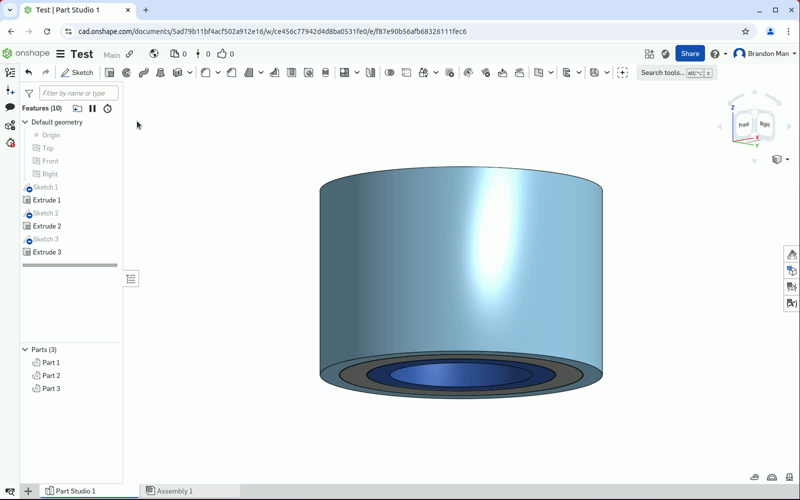
key(left, 3)
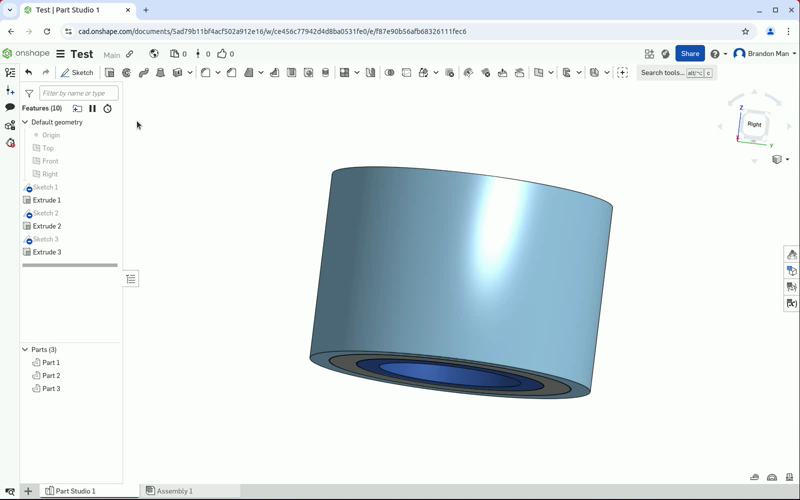
key(right, 3)
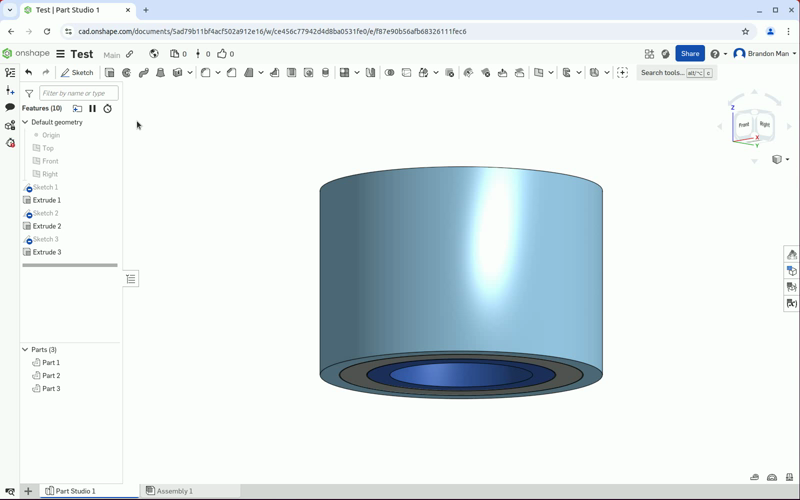
key(down, 3)
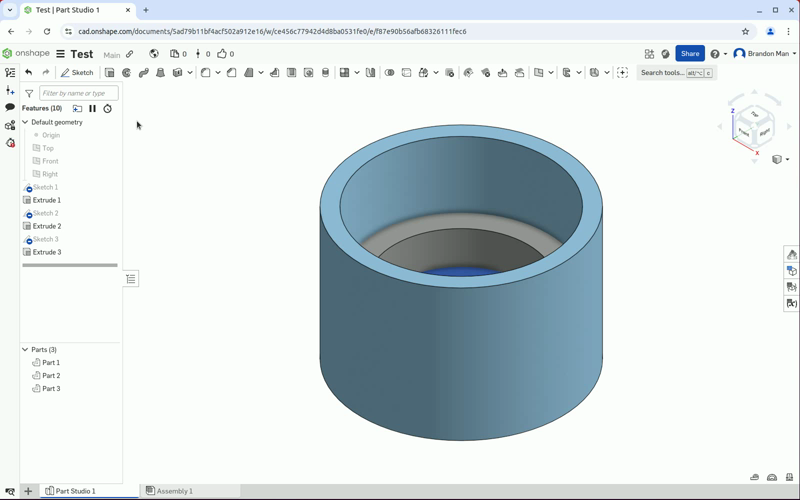
mouse_move(73, 189)
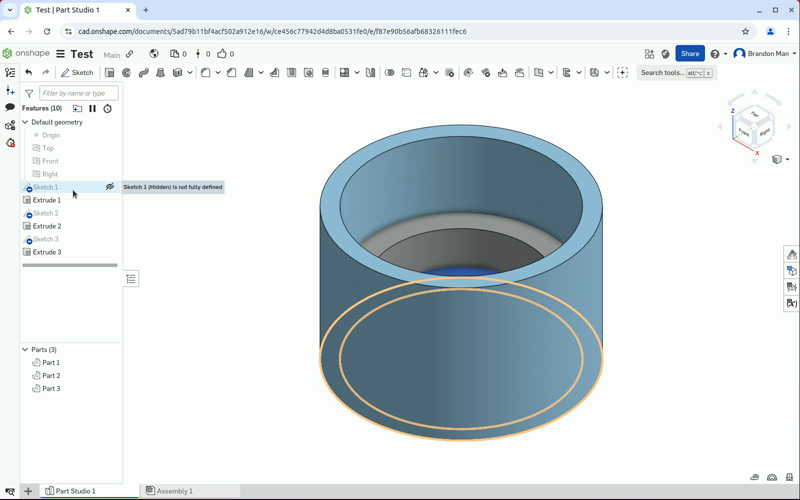
click(73, 189)